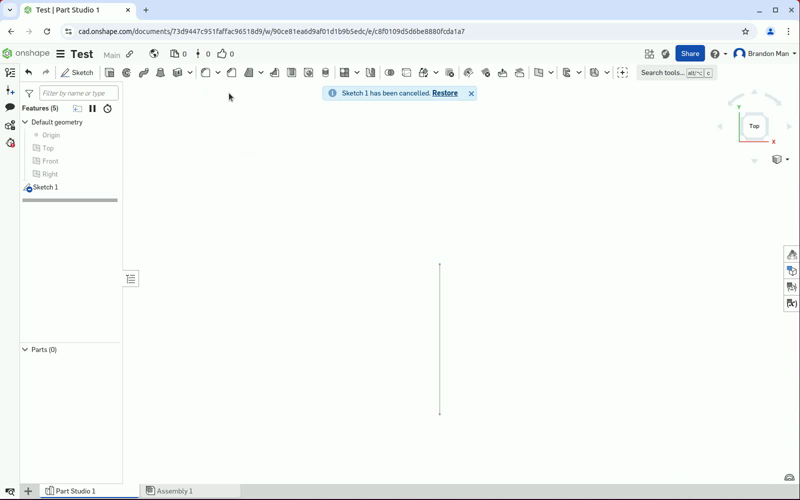
key(shift+h)
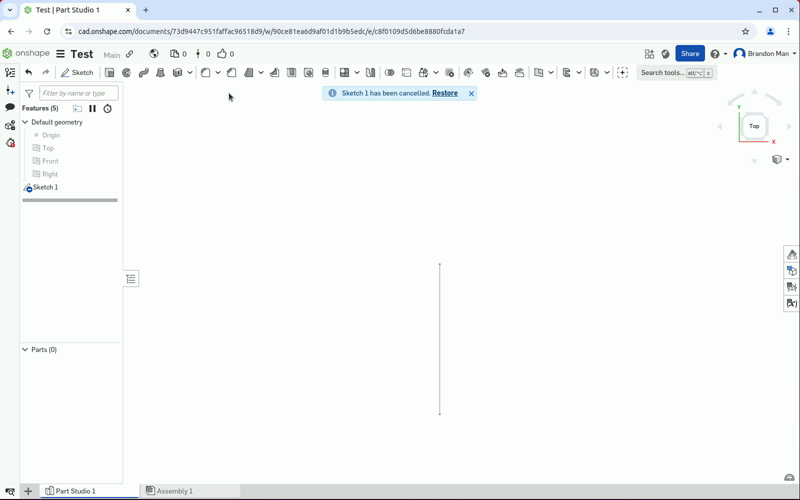
key(shift+s)
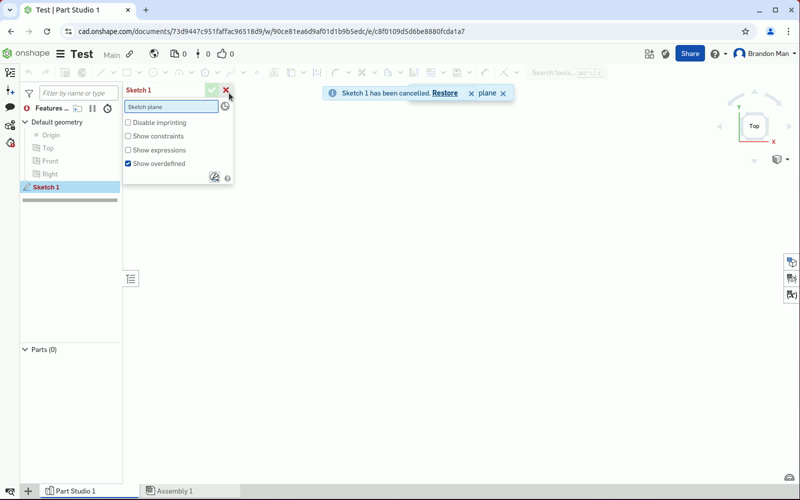
mouse_move(73, 150)
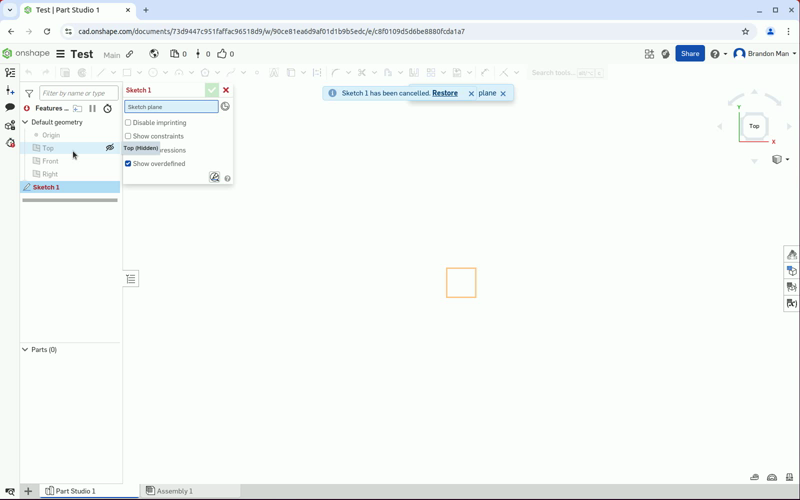
click(73, 150)
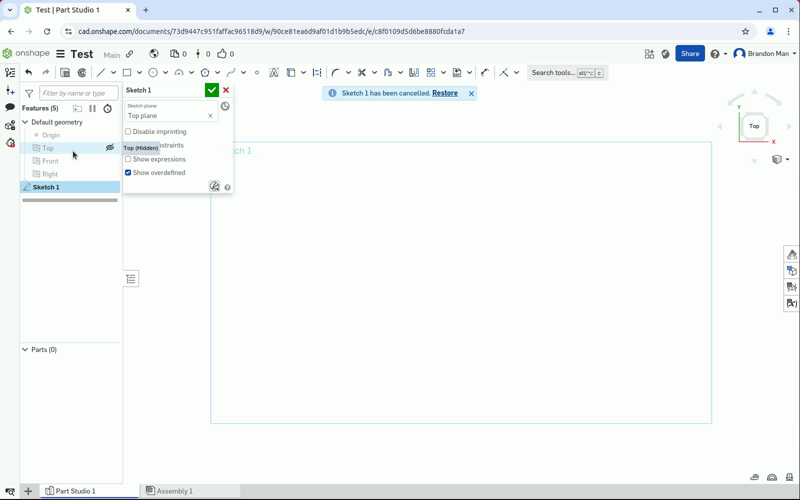
mouse_move(73, 352)
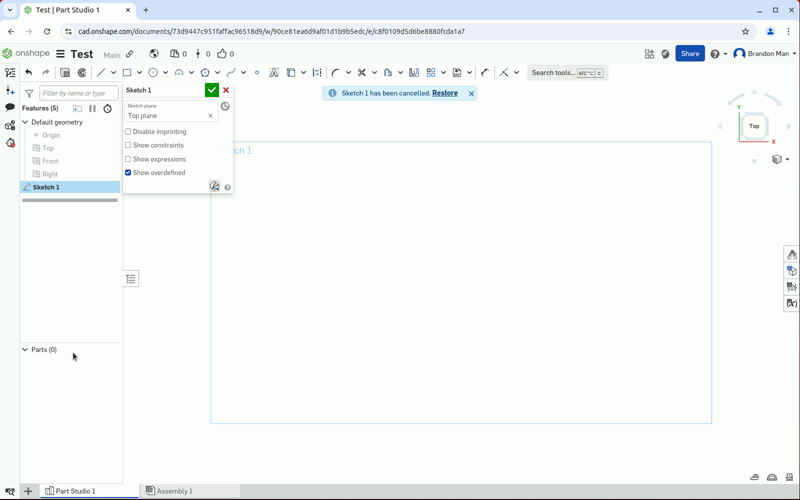
key(y)
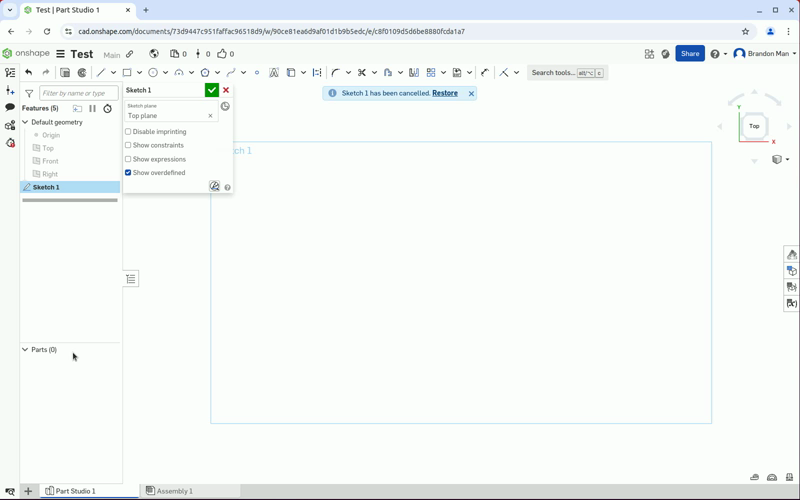
key(l)
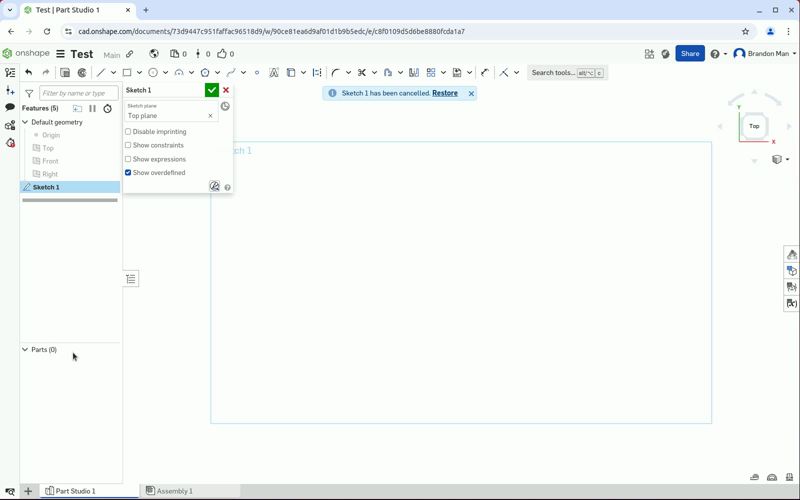
key_down(shift)
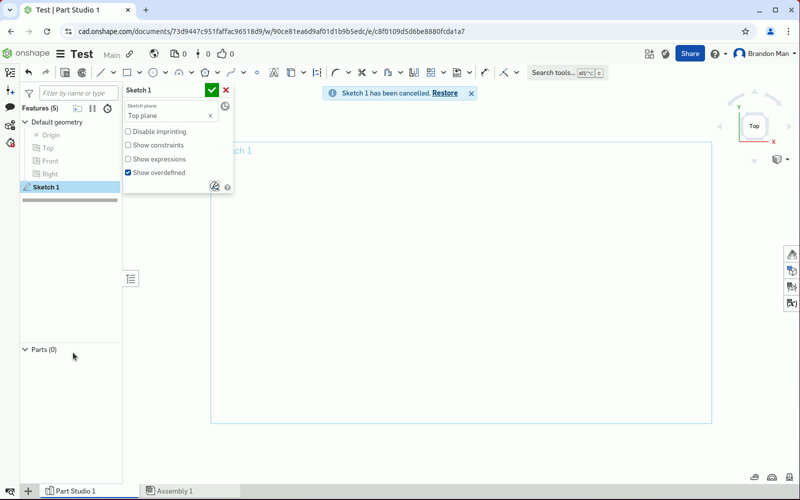
mouse_move(460, 282)
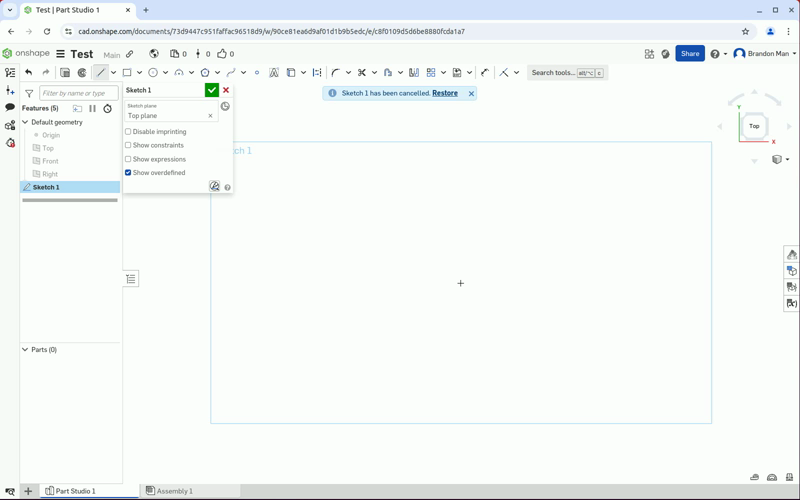
click(460, 282)
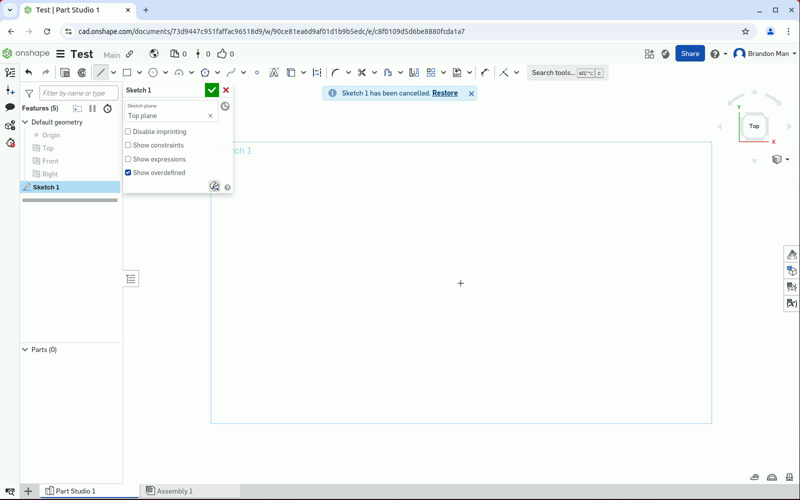
key_up(shift)
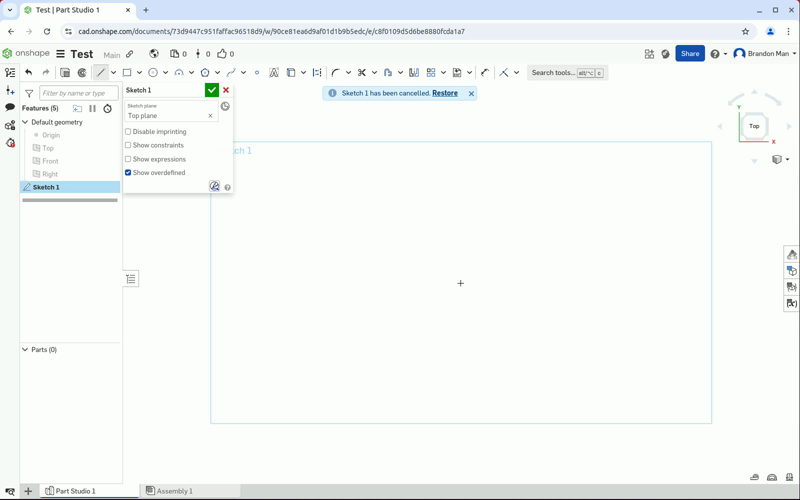
key_down(shift)
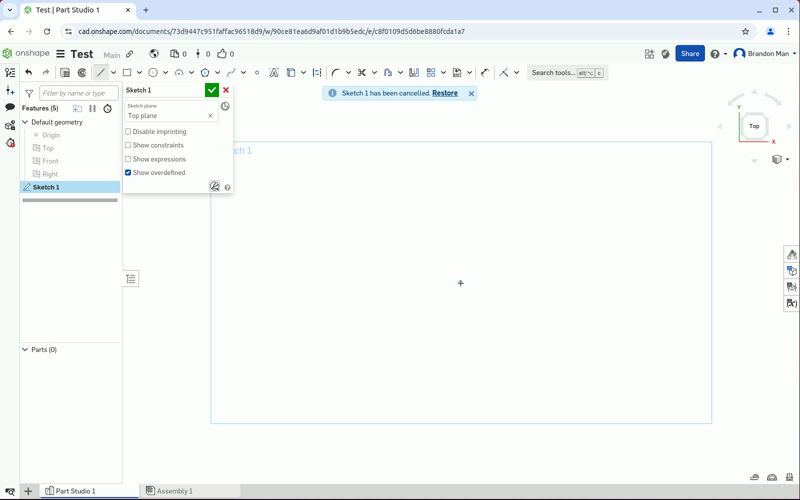
mouse_move(490, 282)
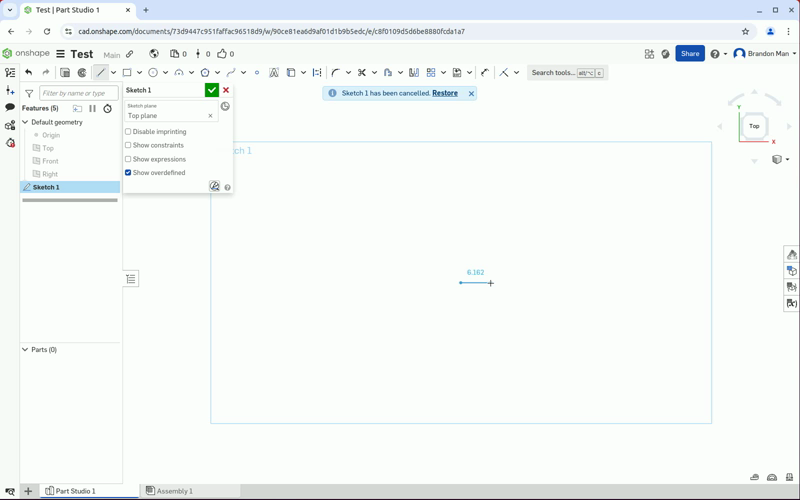
mouse_move(517, 282)
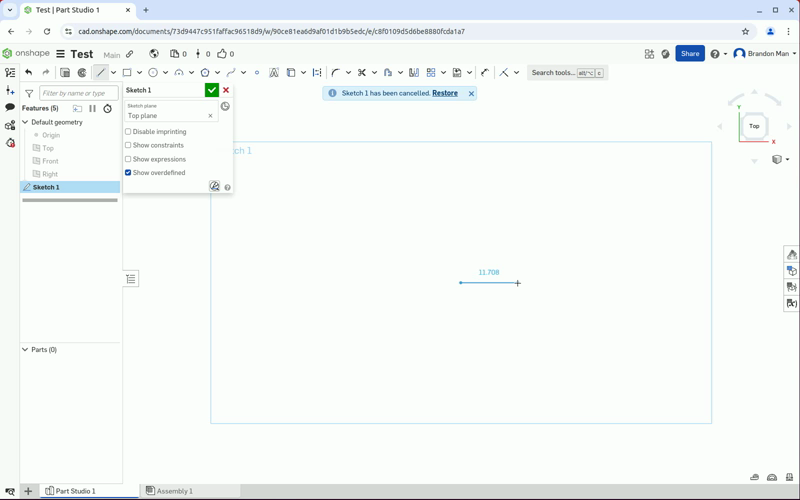
click(517, 282)
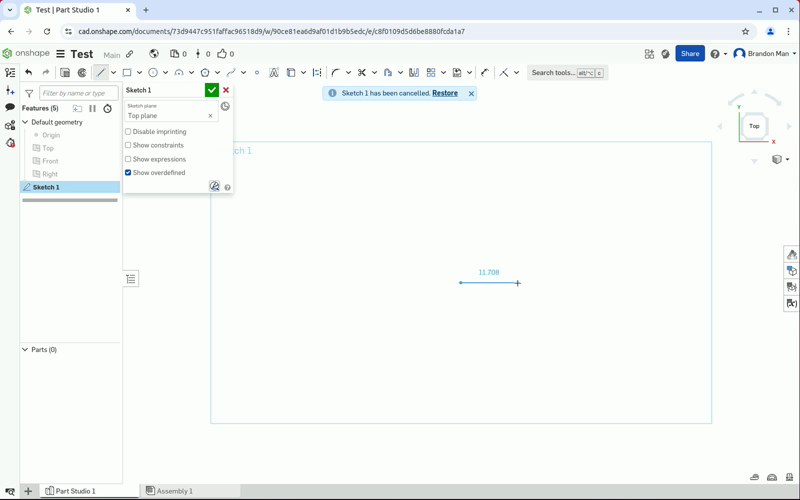
key_up(shift)
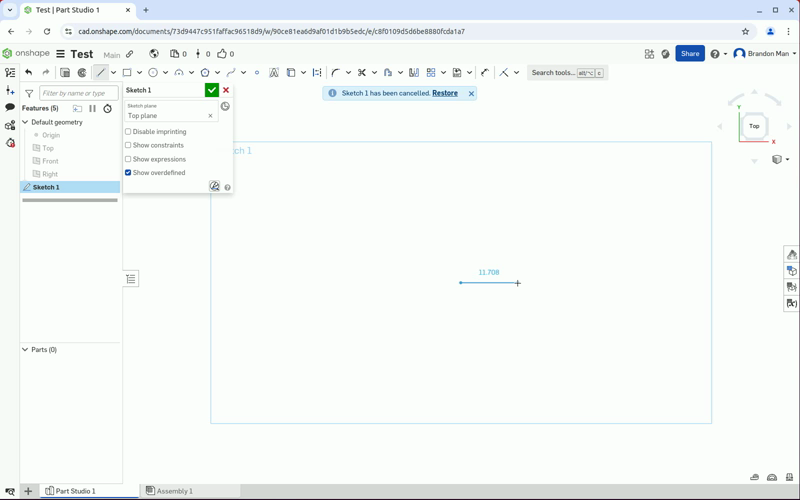
key_down(shift)
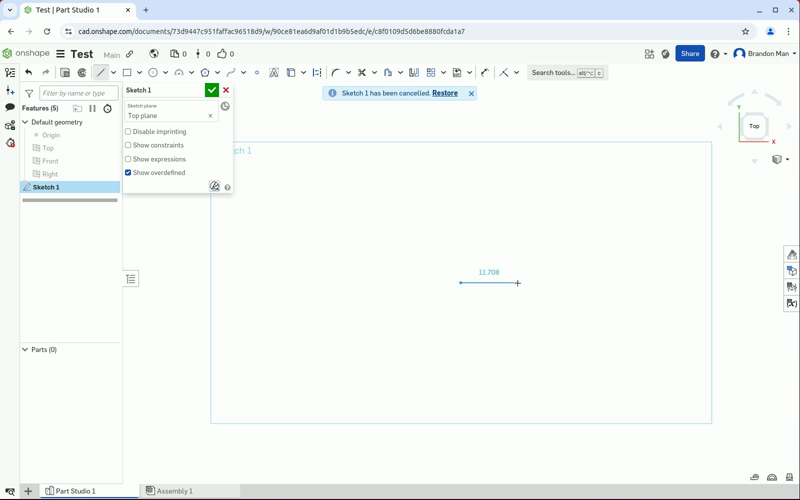
mouse_move(547, 282)
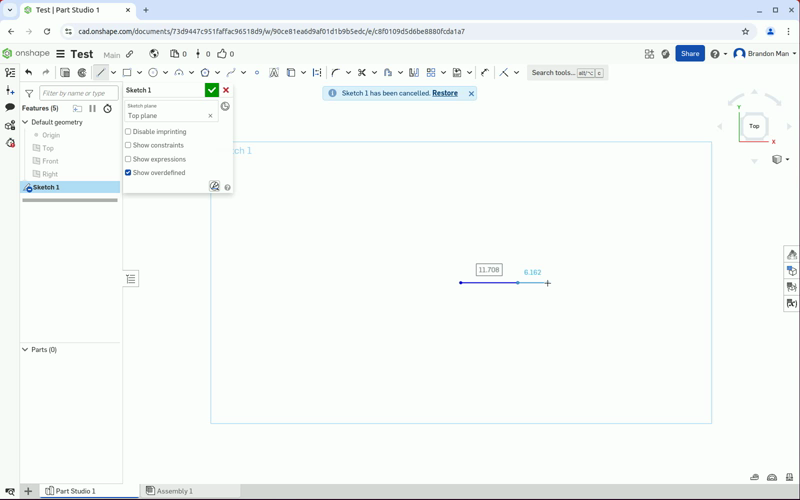
mouse_move(517, 226)
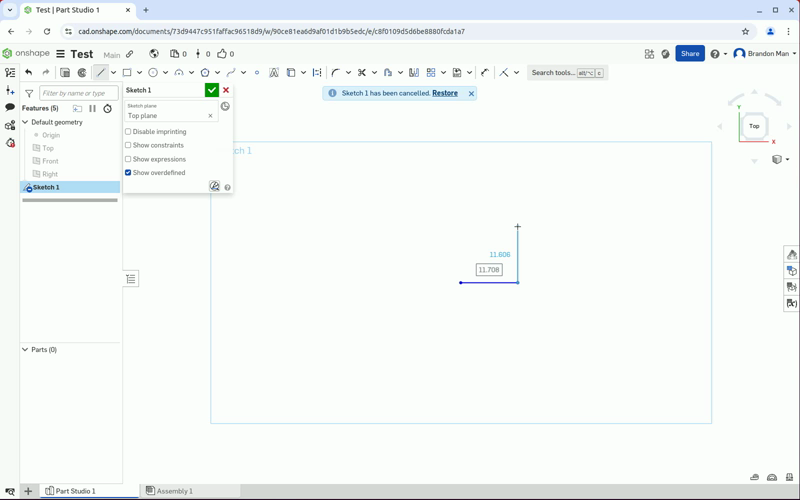
click(517, 226)
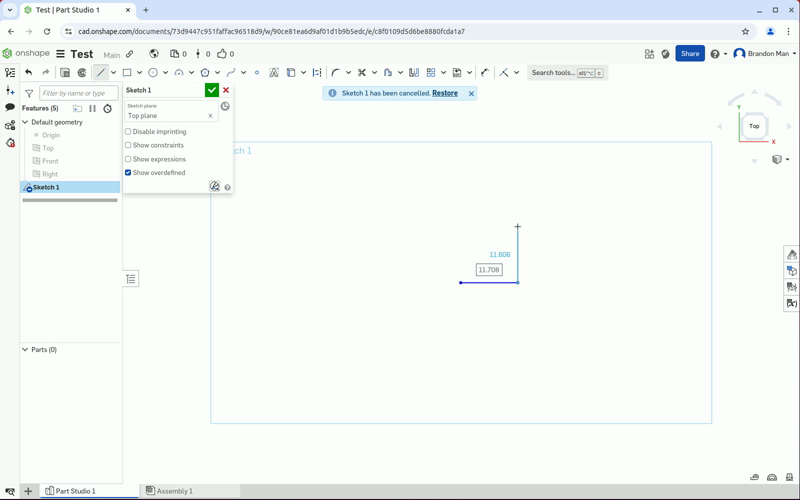
key_up(shift)
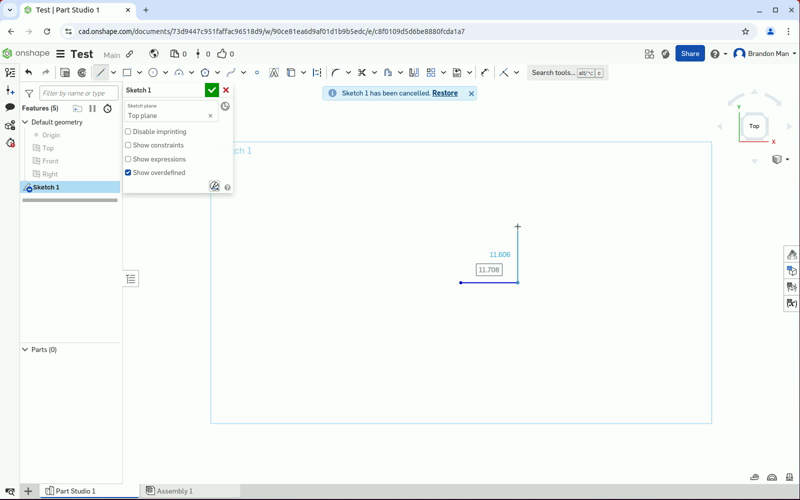
key_down(shift)
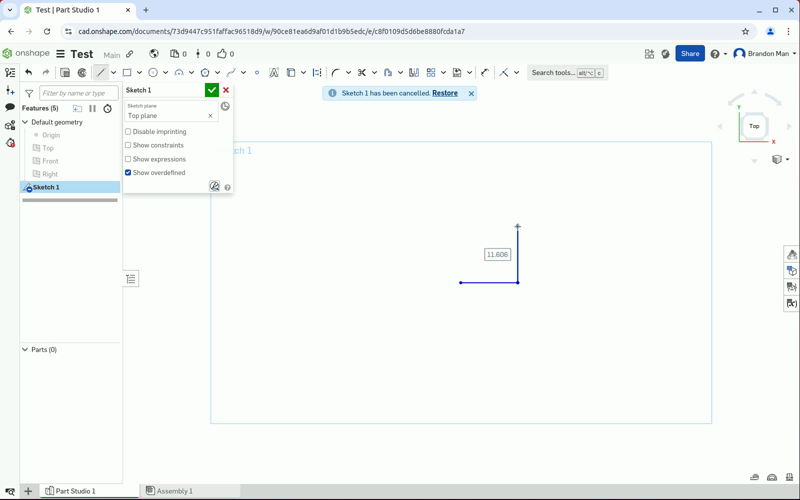
mouse_move(547, 226)
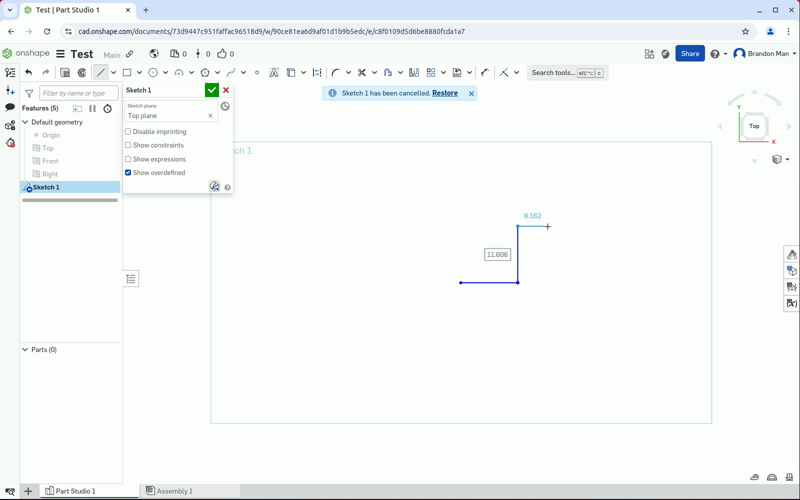
mouse_move(460, 226)
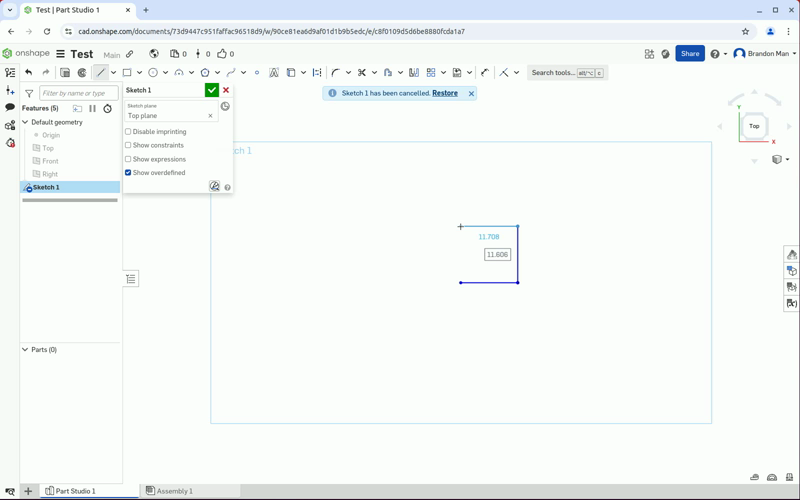
click(460, 226)
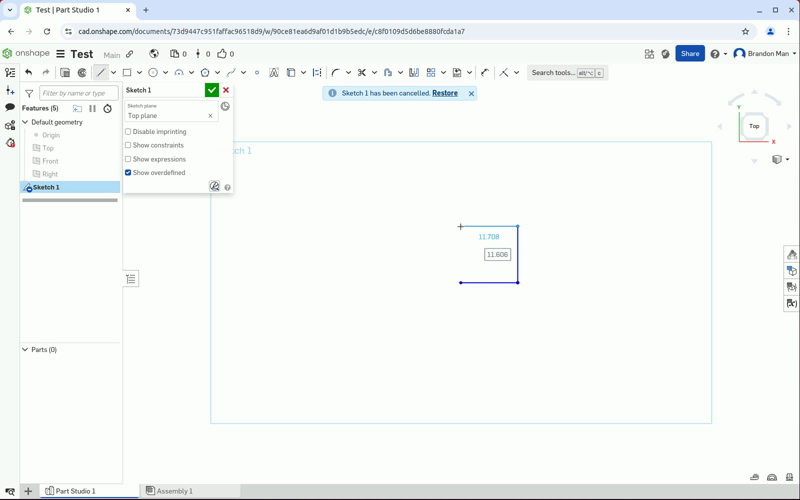
key_up(shift)
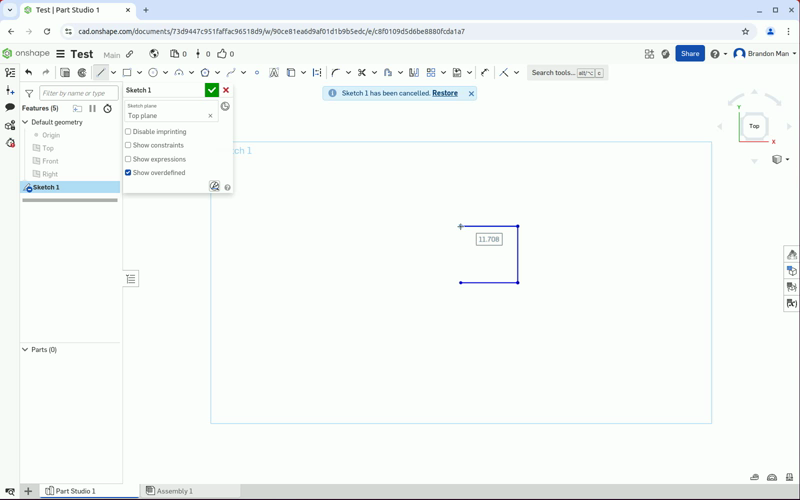
mouse_move(490, 226)
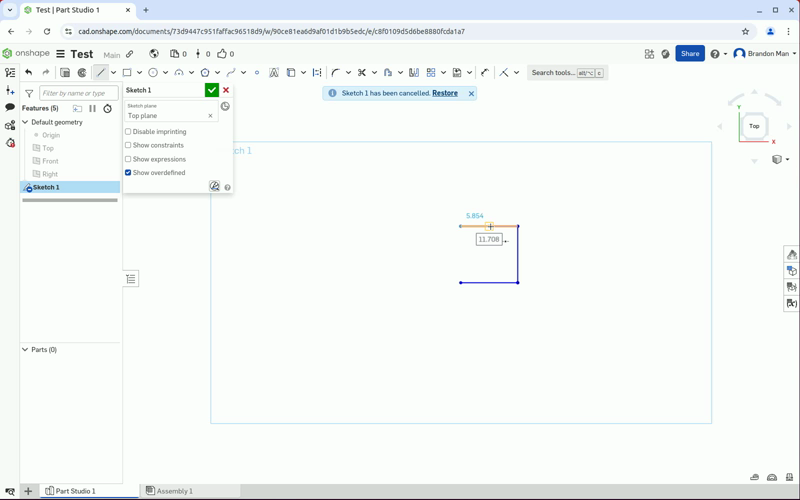
key_down(shift)
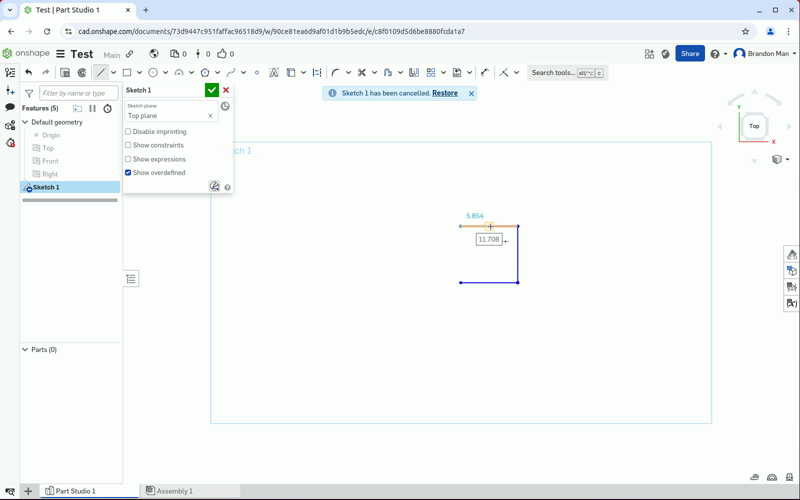
mouse_move(460, 282)
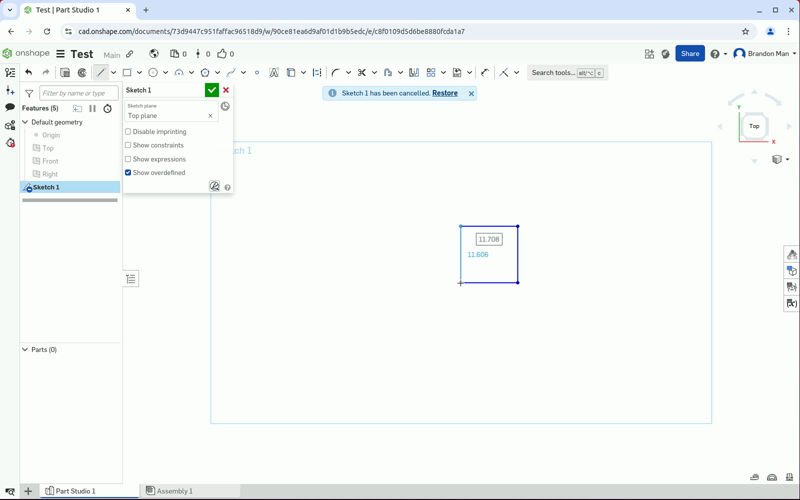
key_up(shift)
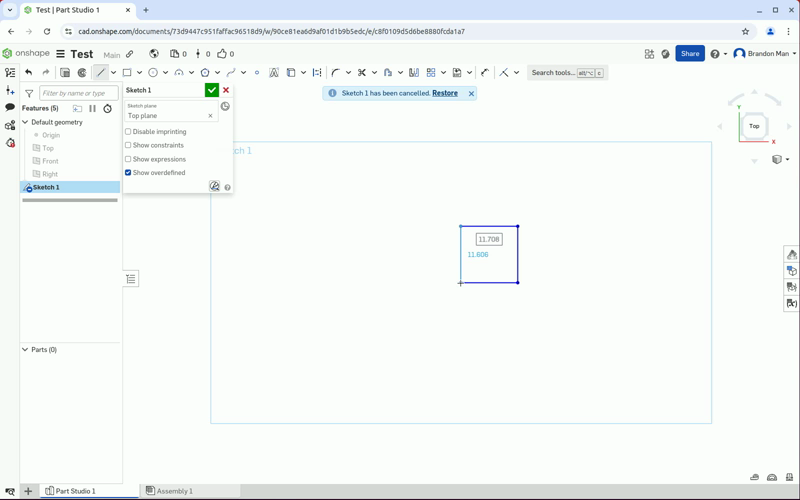
click(460, 282)
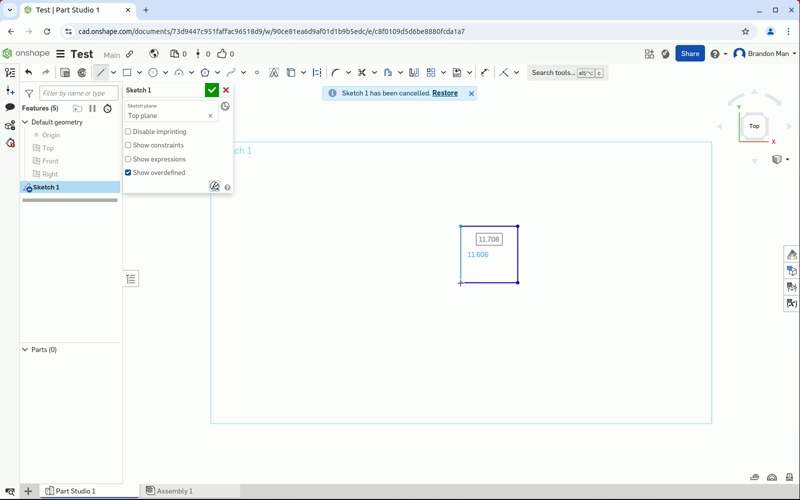
key(esc)
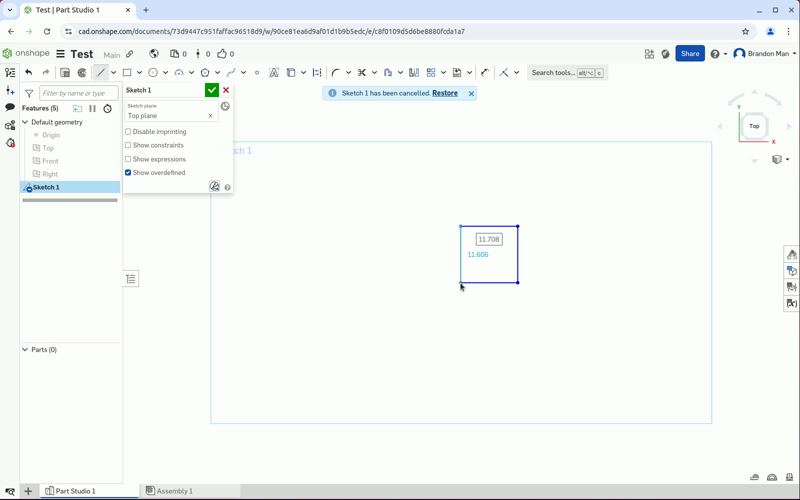
mouse_move(479, 265)
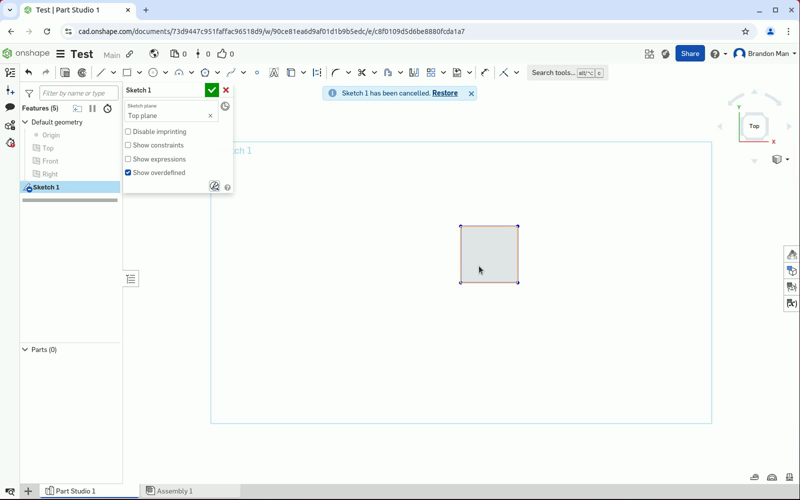
click(479, 265)
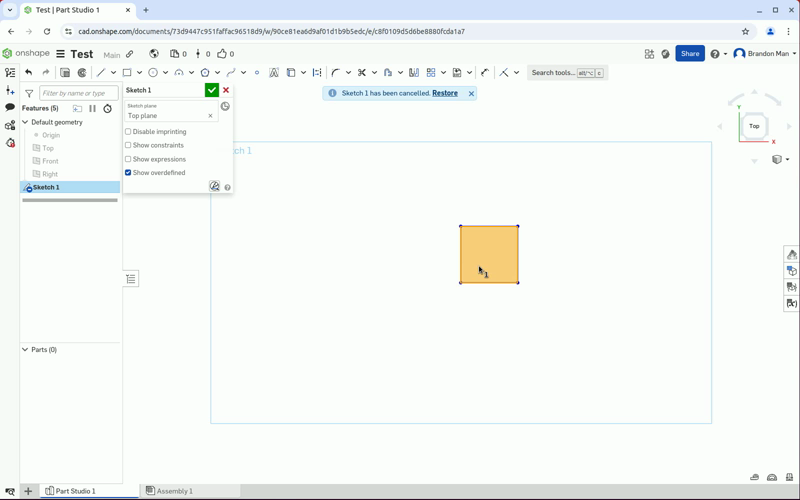
mouse_move(73, 352)
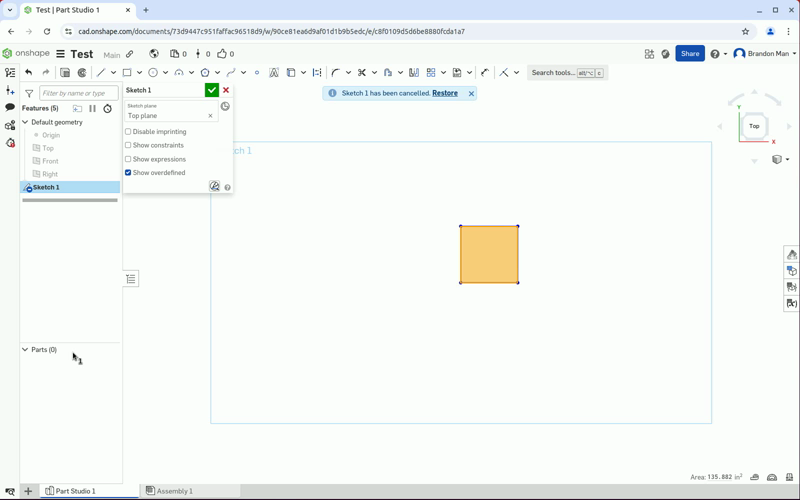
key(shift+y)
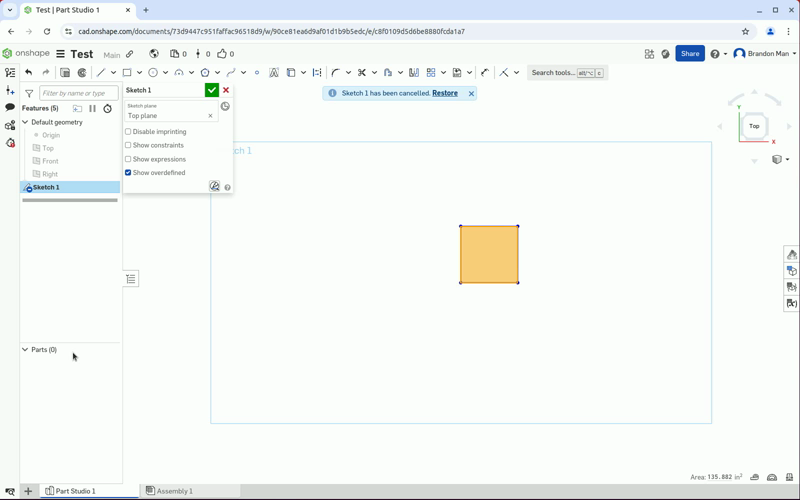
key(shift+e)
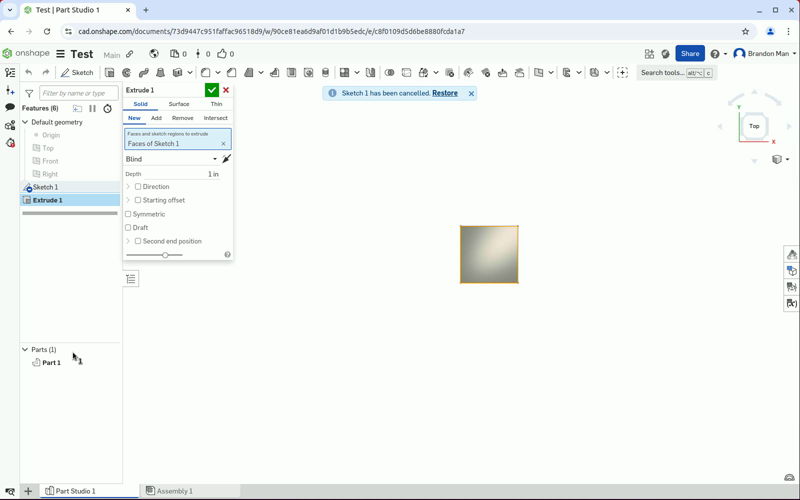
mouse_move(143, 106)
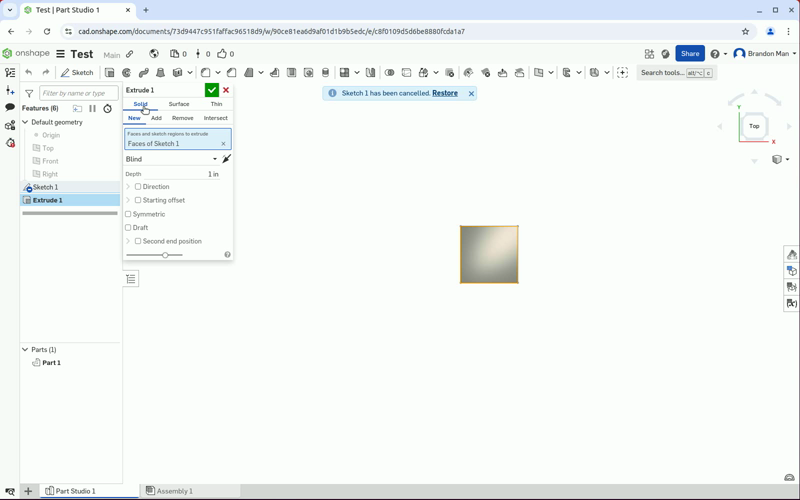
click(143, 106)
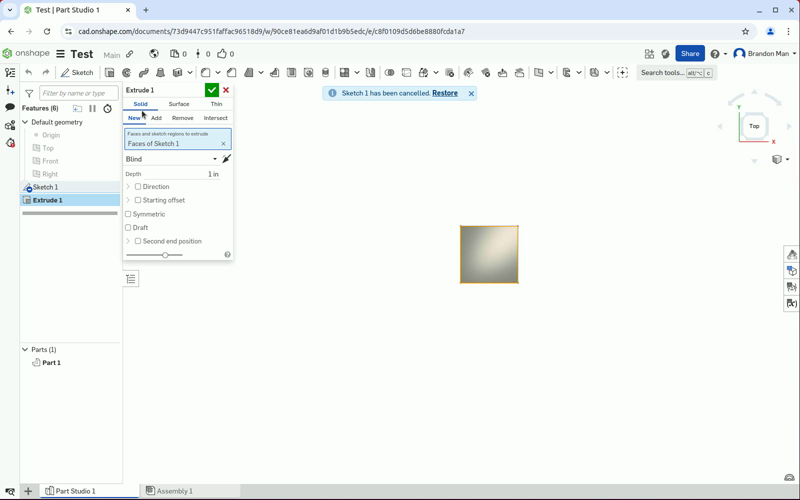
mouse_move(137, 120)
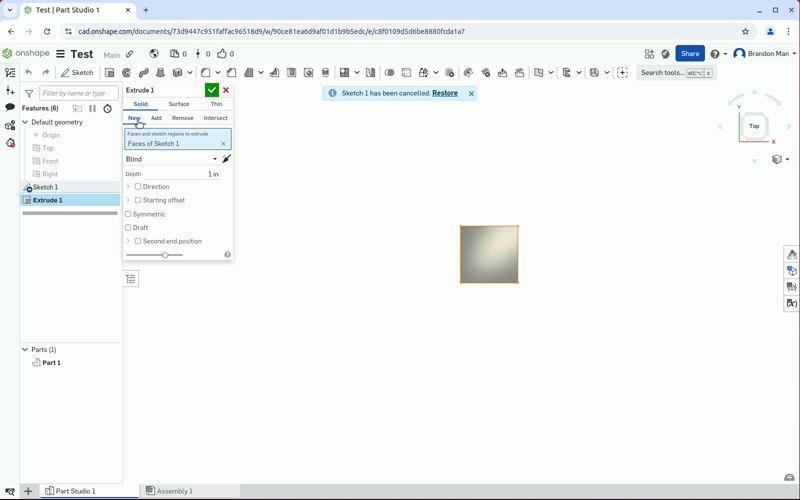
click(137, 120)
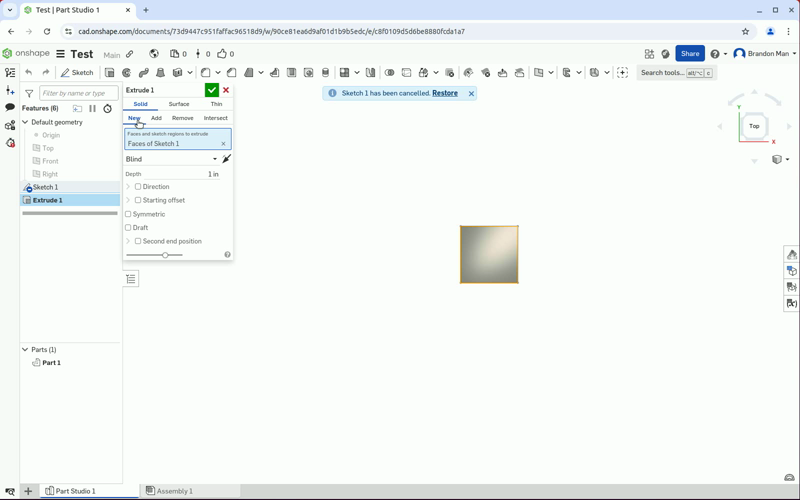
key(tab, 4)
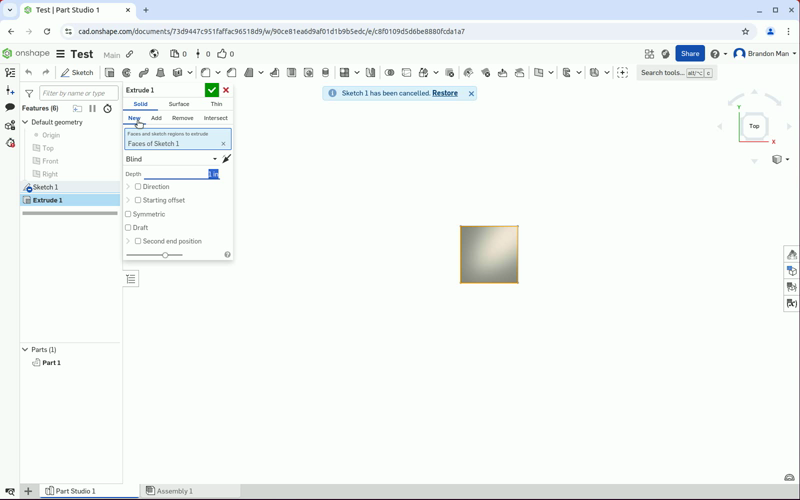
text(11.554)
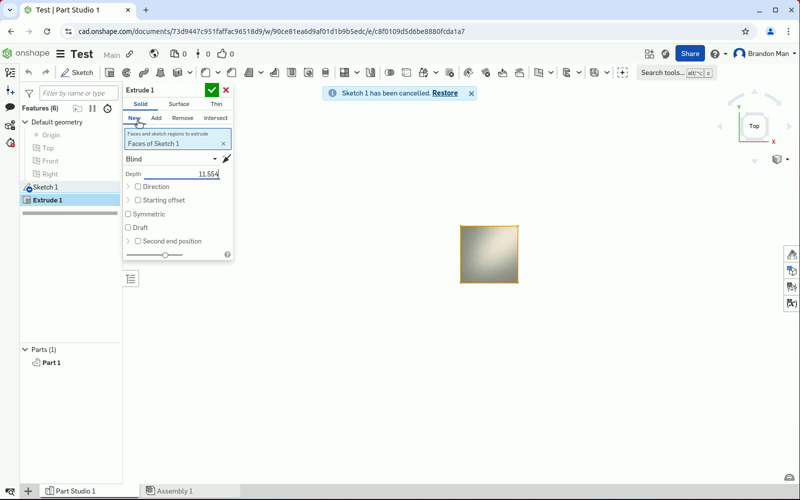
key(enter)
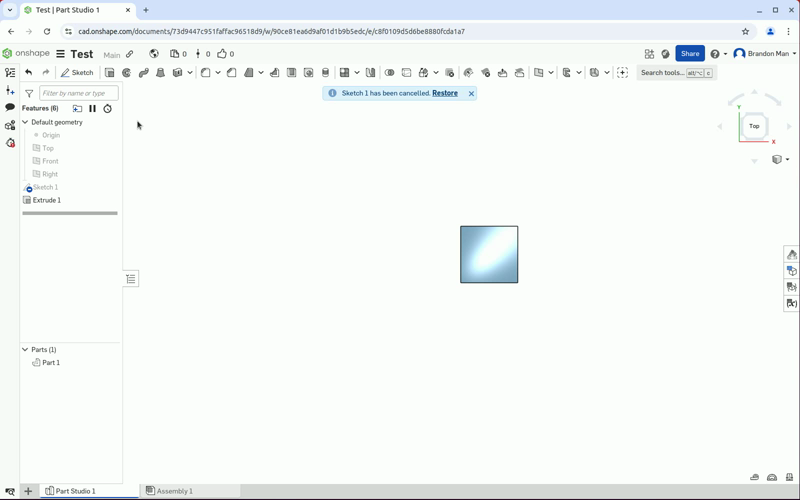
key(shift+h)
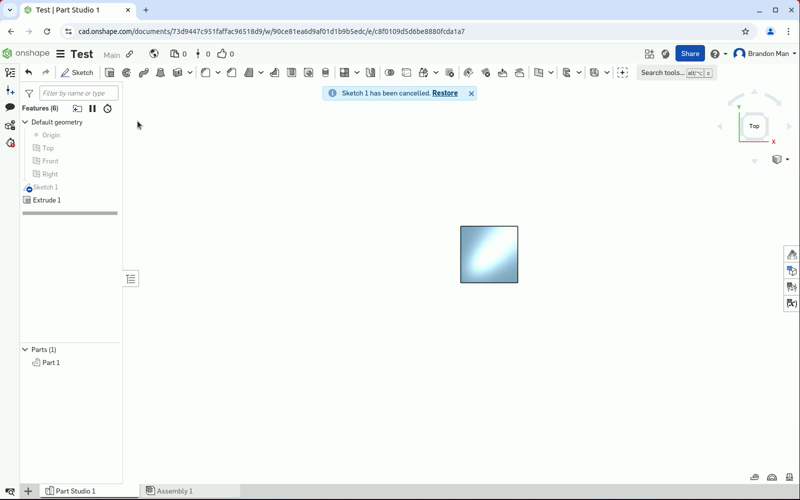
key(shift+h)
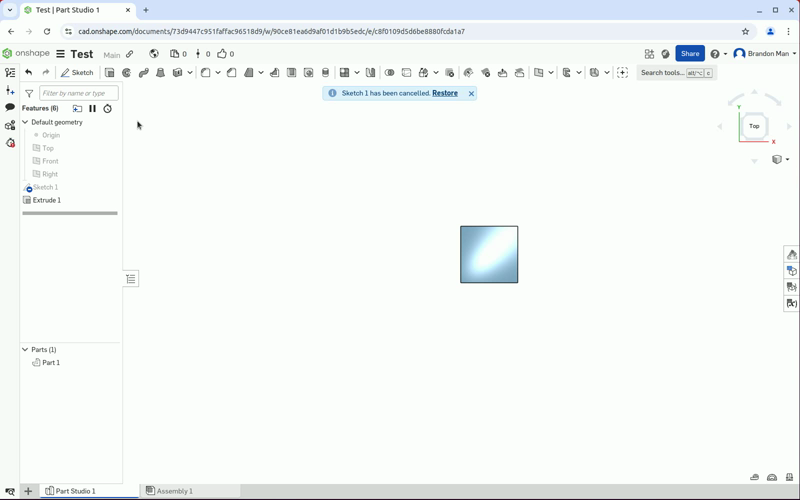
mouse_move(73, 189)
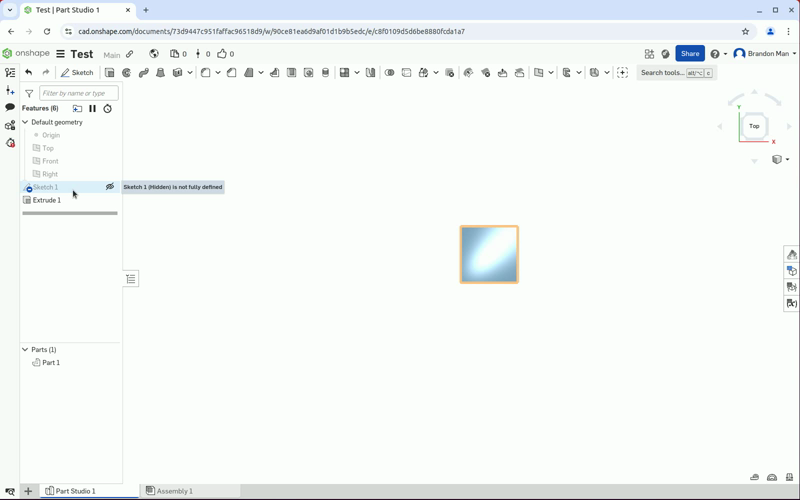
click(73, 189)
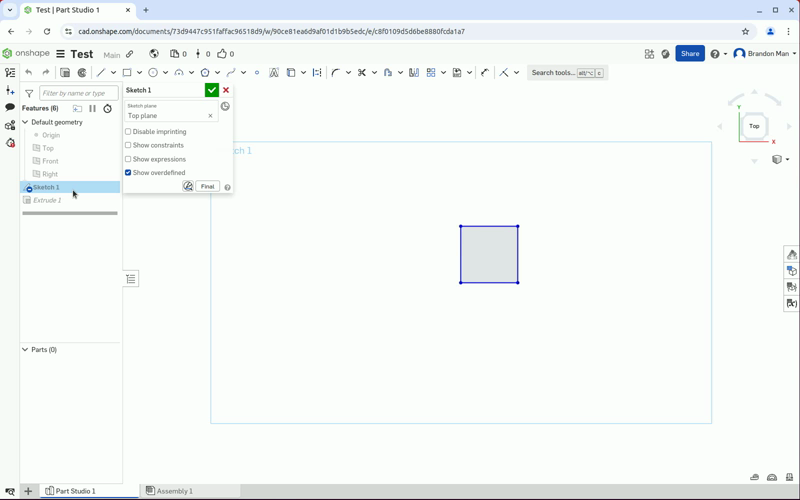
mouse_move(229, 92)
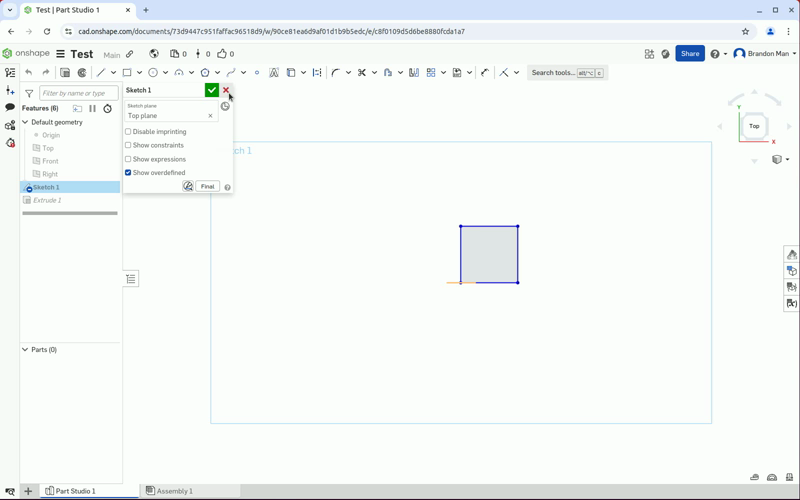
click(229, 92)
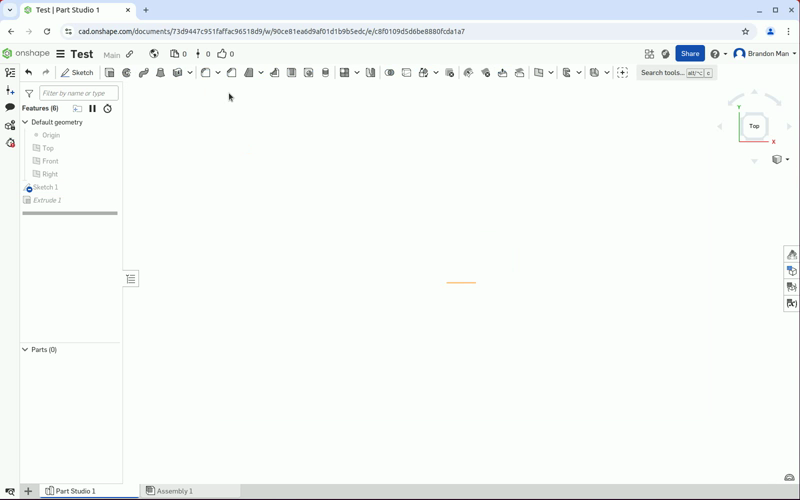
mouse_move(73, 352)
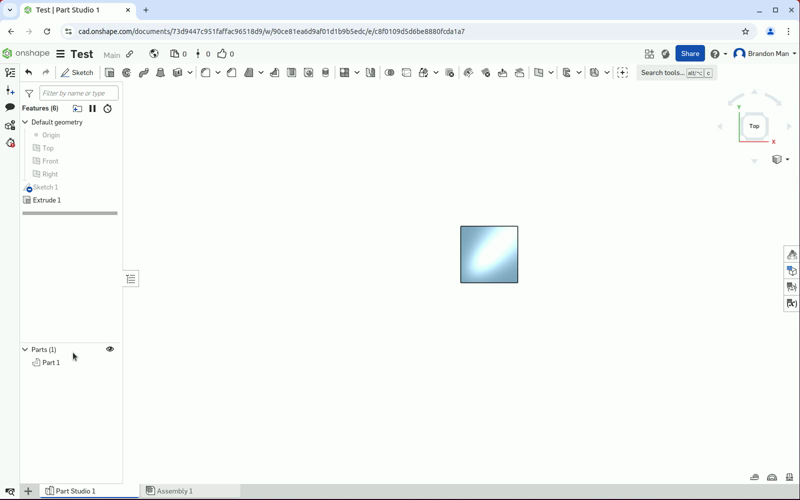
key(y)
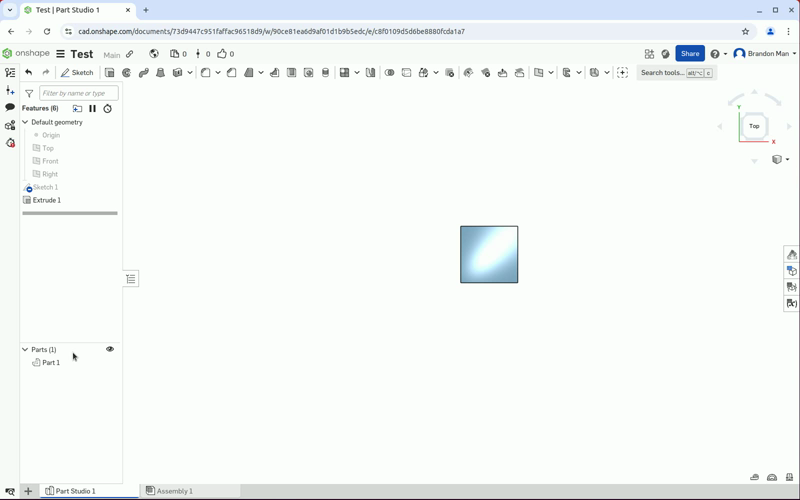
key(shift+p)
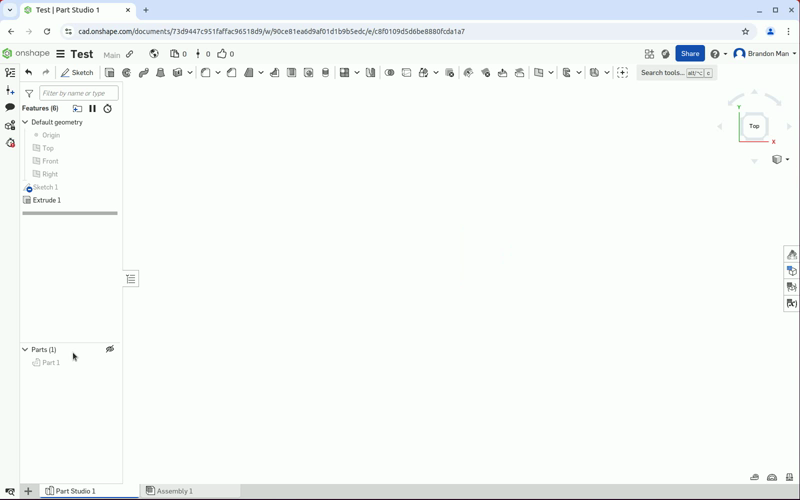
key(space)
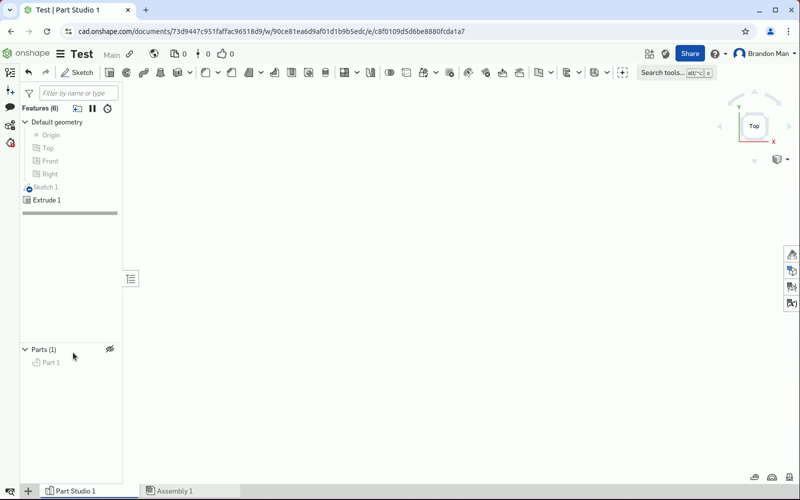
key_down(shift)
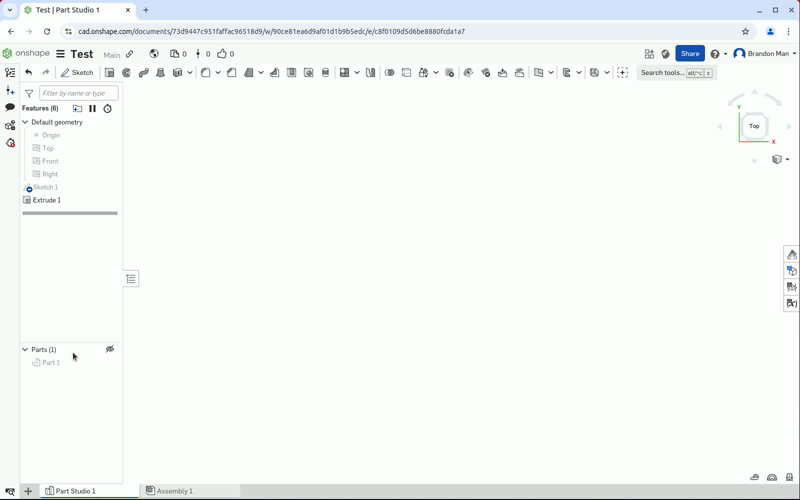
key(up)
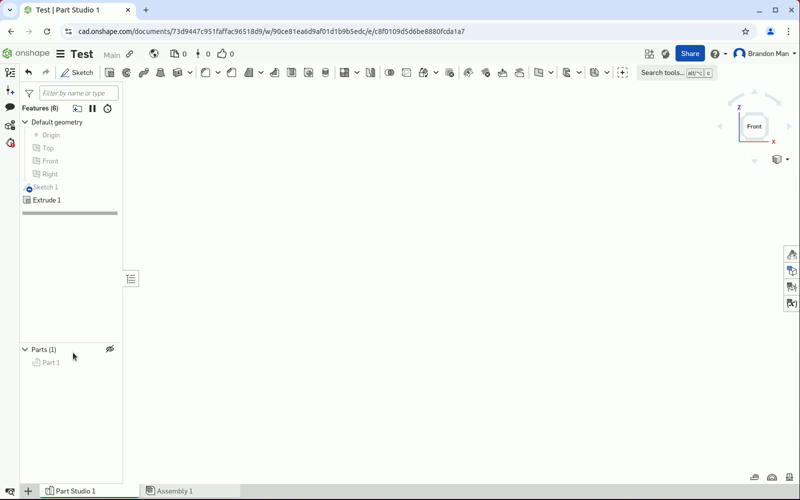
key_up(shift)
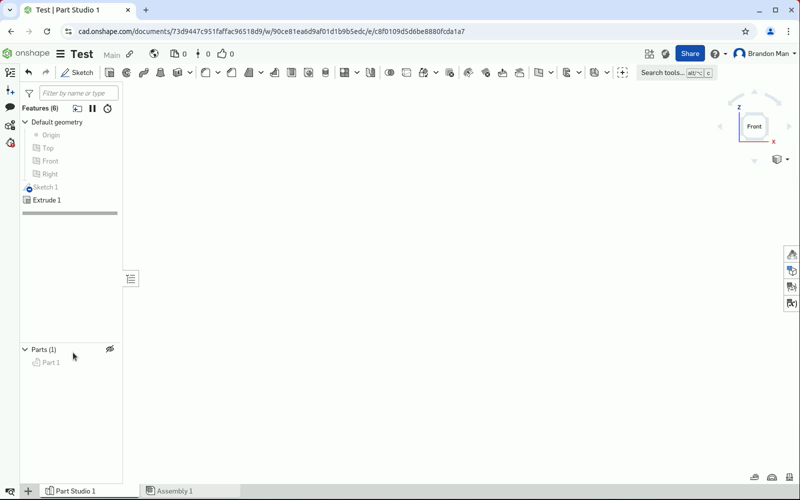
key(space)
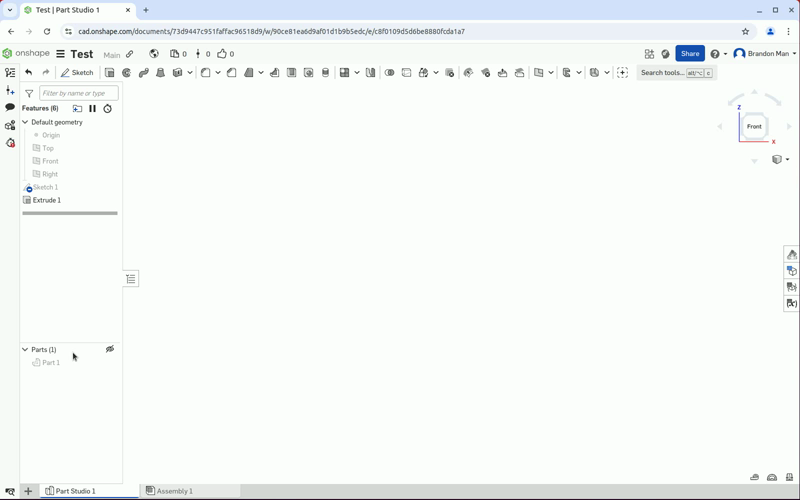
key_down(shift)
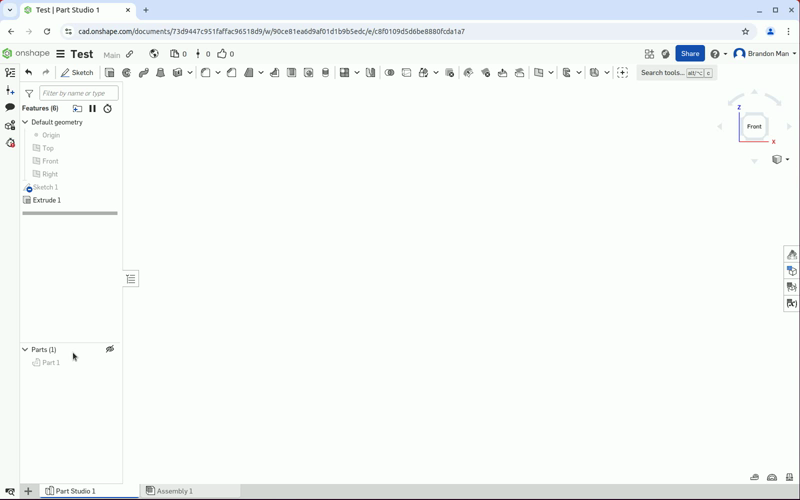
key(left)
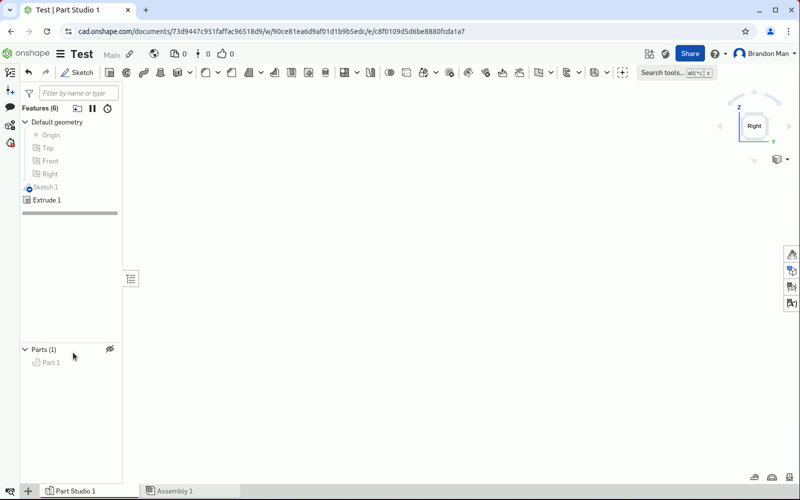
key_up(shift)
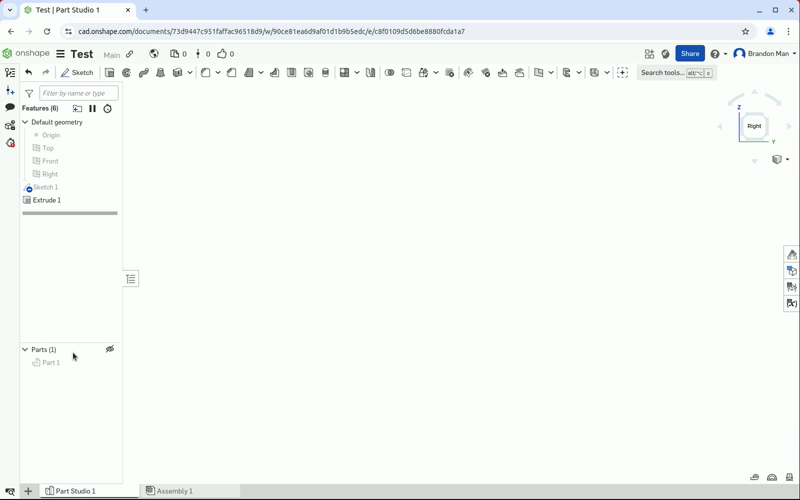
mouse_move(73, 352)
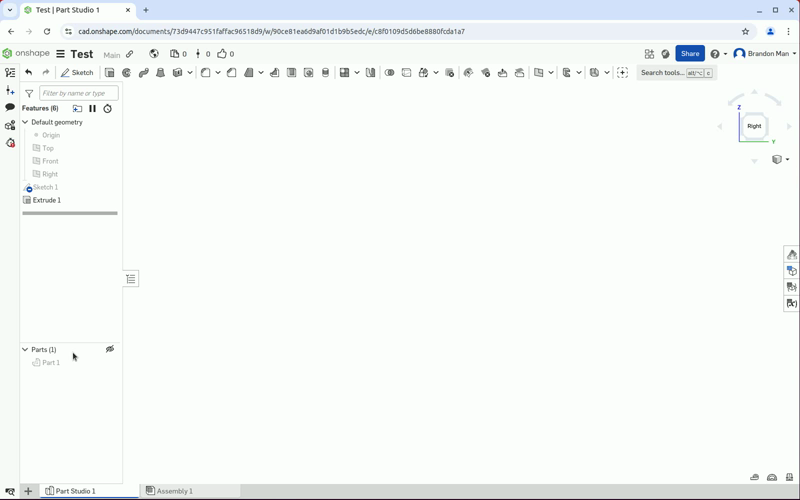
key(shift+y)
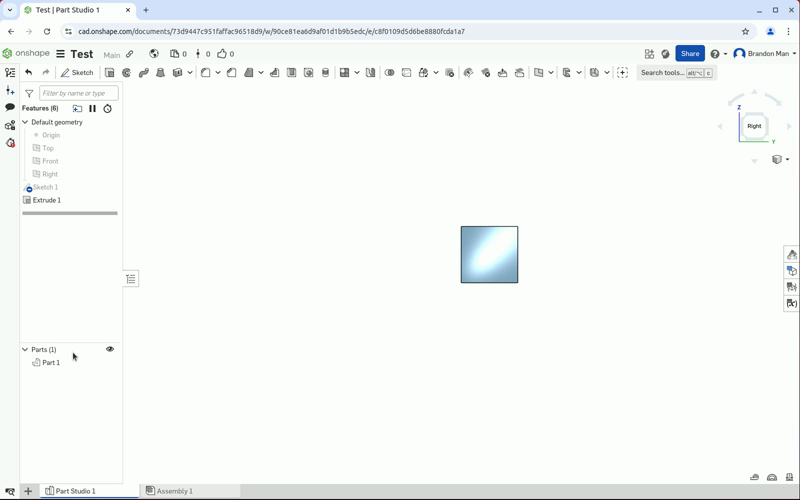
mouse_move(541, 75)
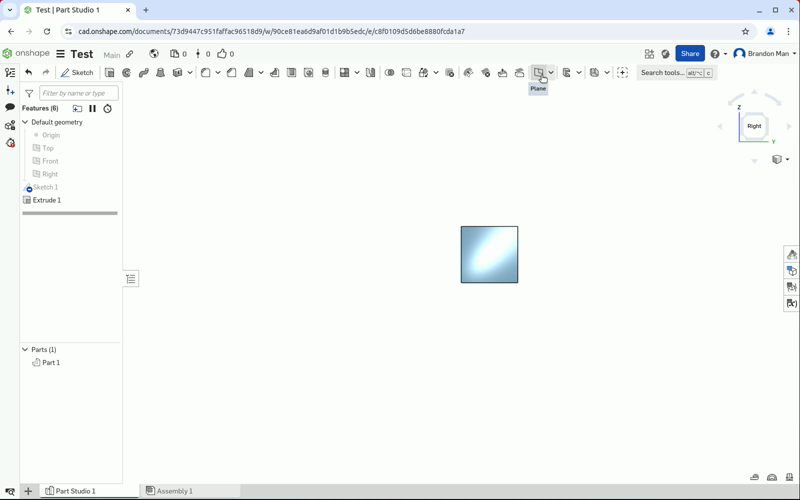
click(541, 75)
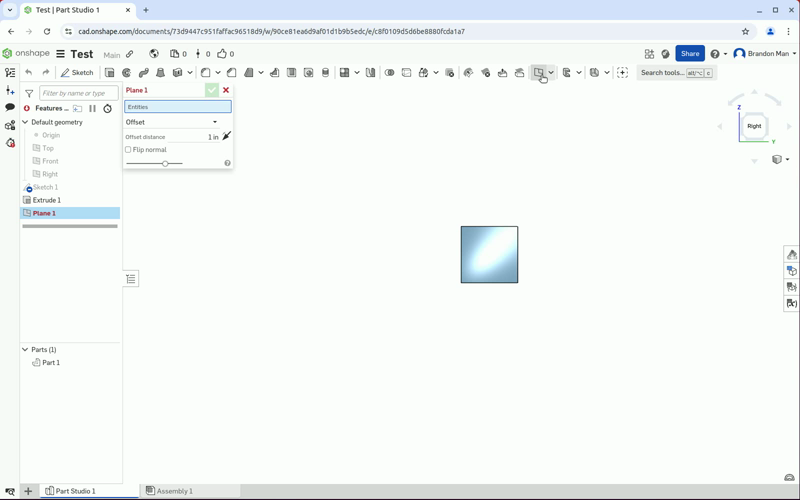
mouse_move(73, 176)
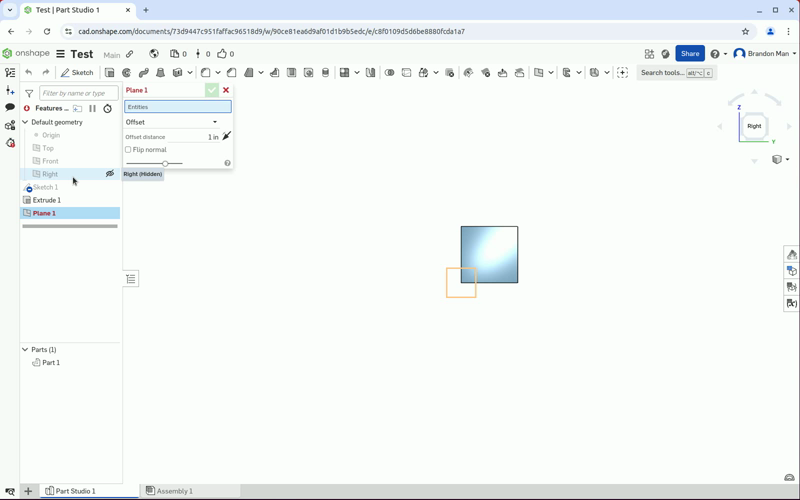
click(73, 176)
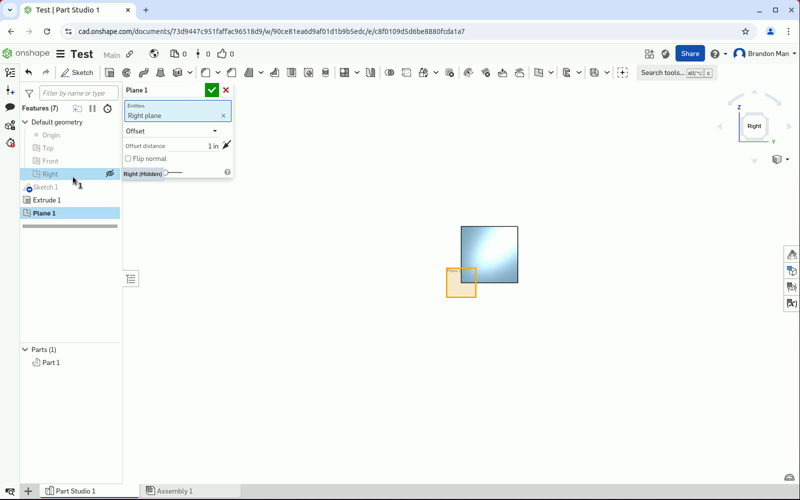
key(tab, 2)
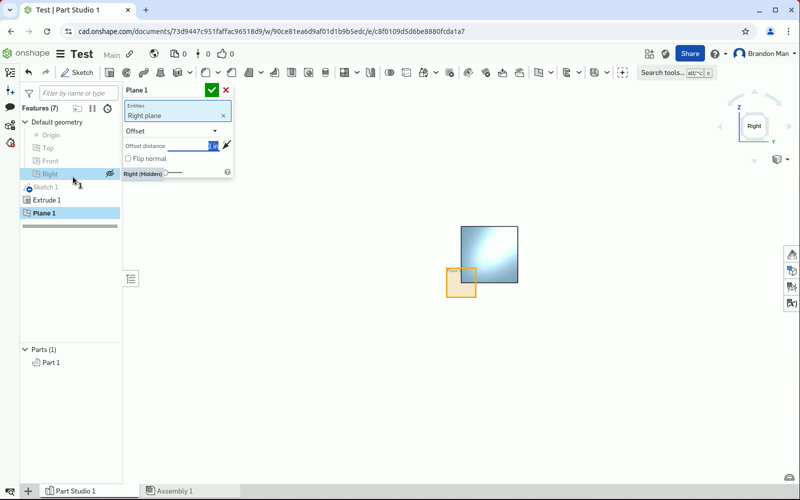
text(11.554)
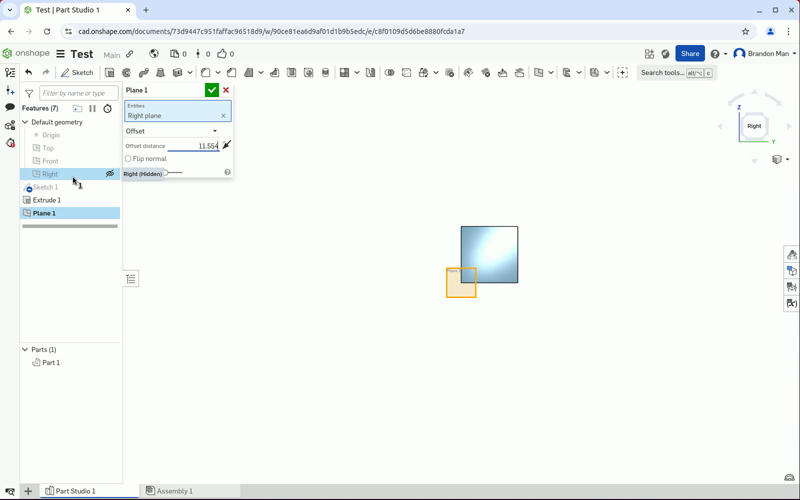
key(enter, 2)
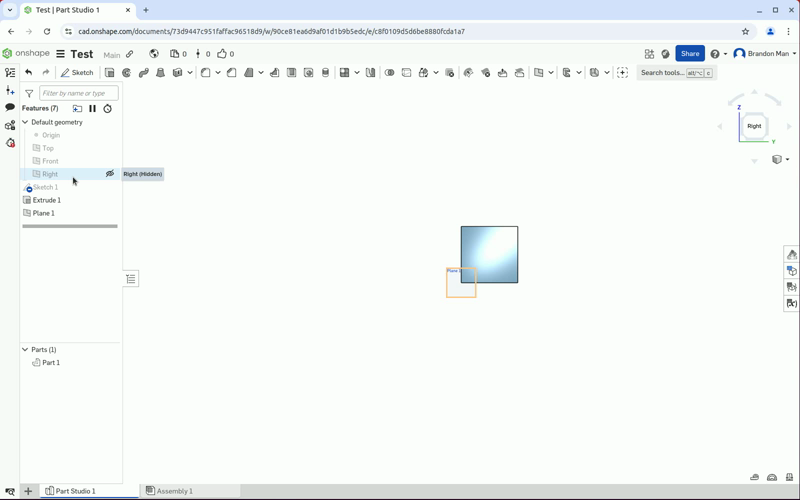
key(shift+s)
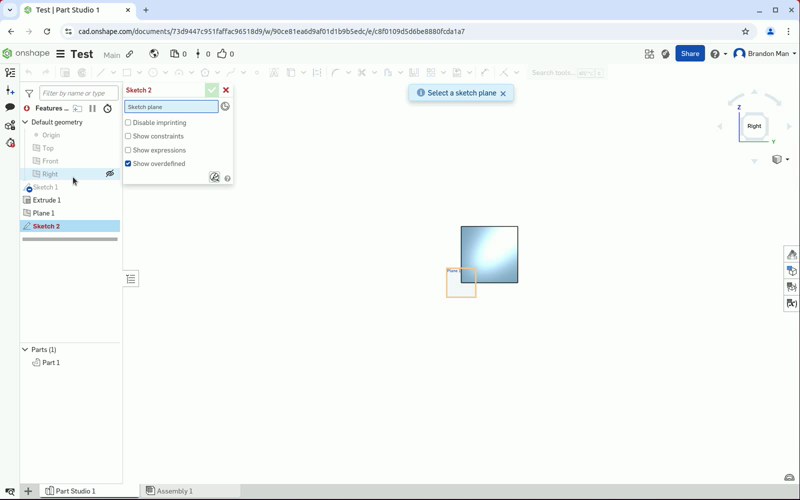
mouse_move(73, 215)
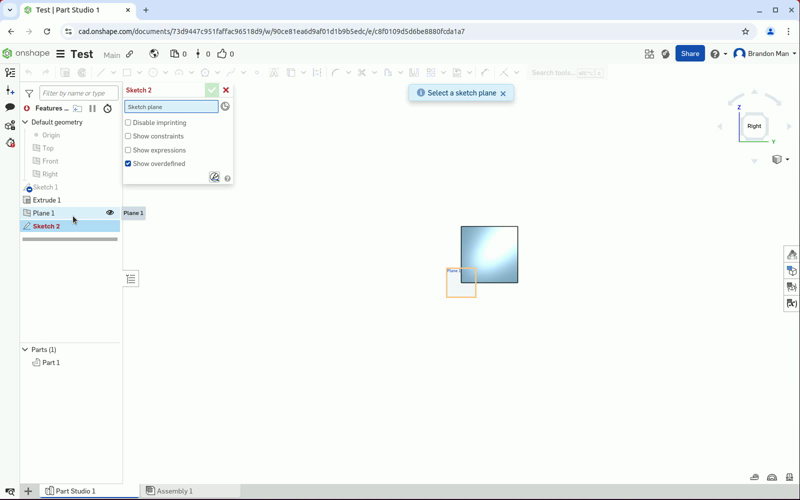
click(73, 215)
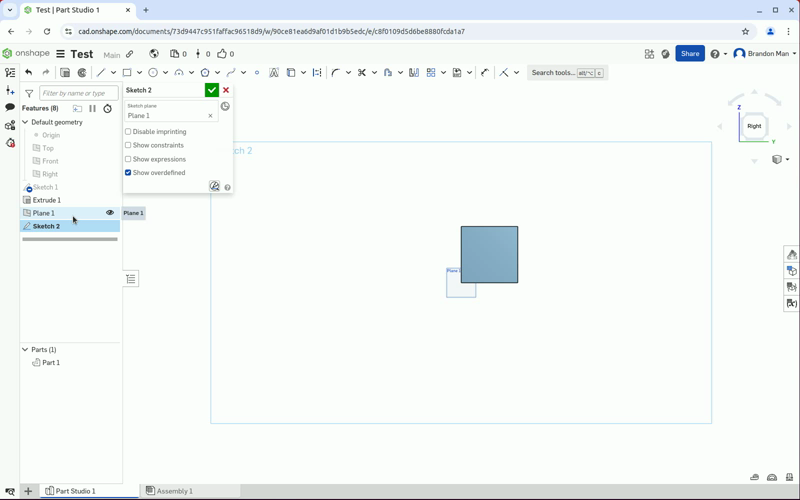
mouse_move(73, 352)
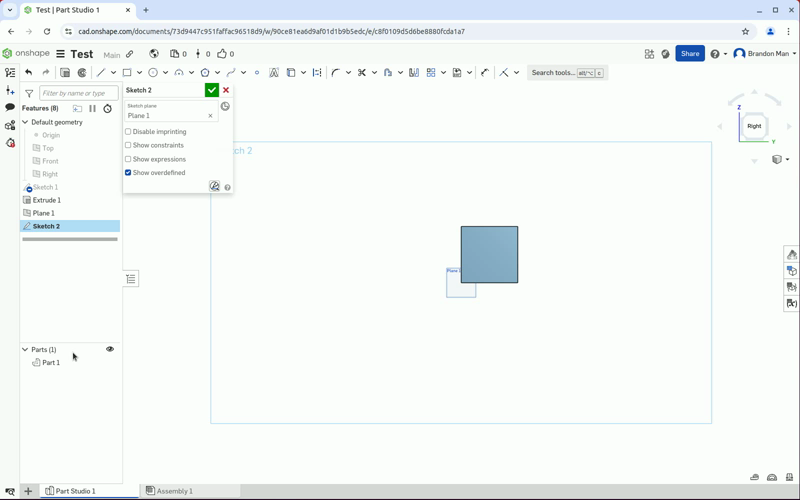
key(y)
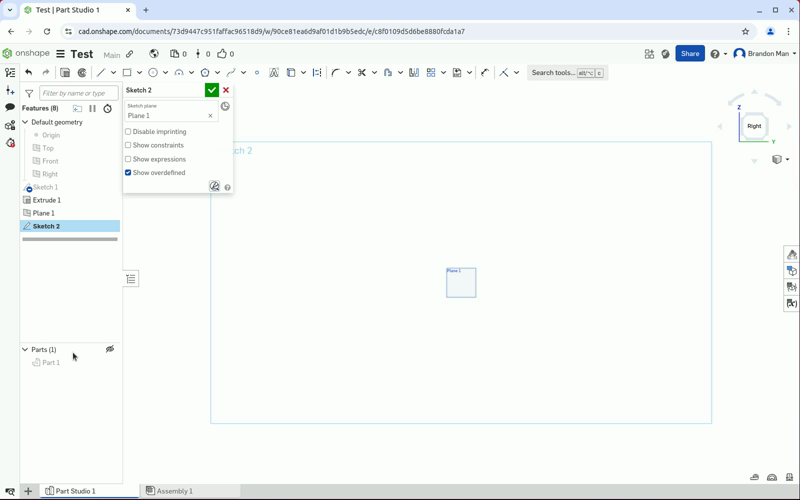
key(l)
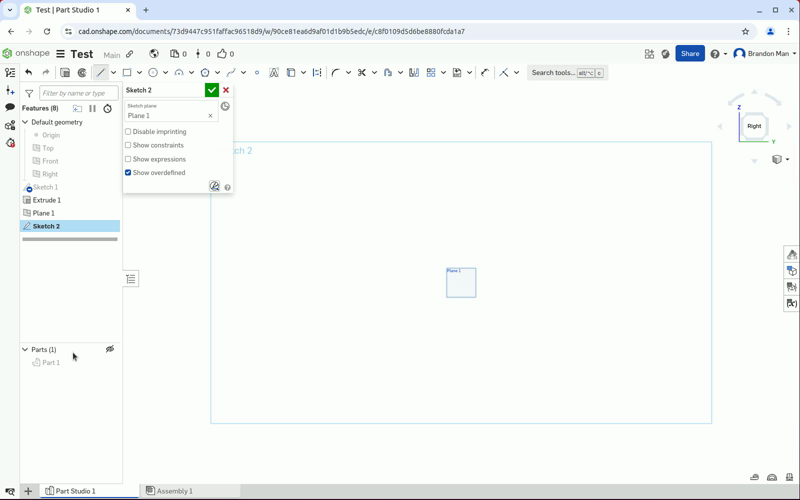
key_down(shift)
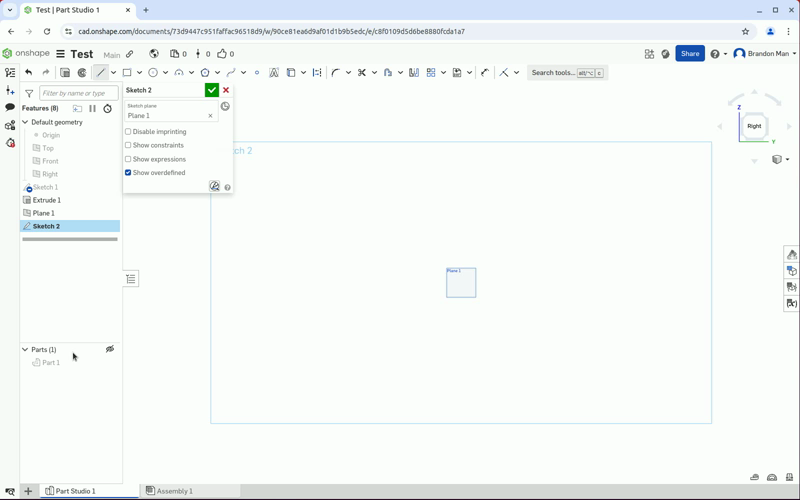
mouse_move(460, 252)
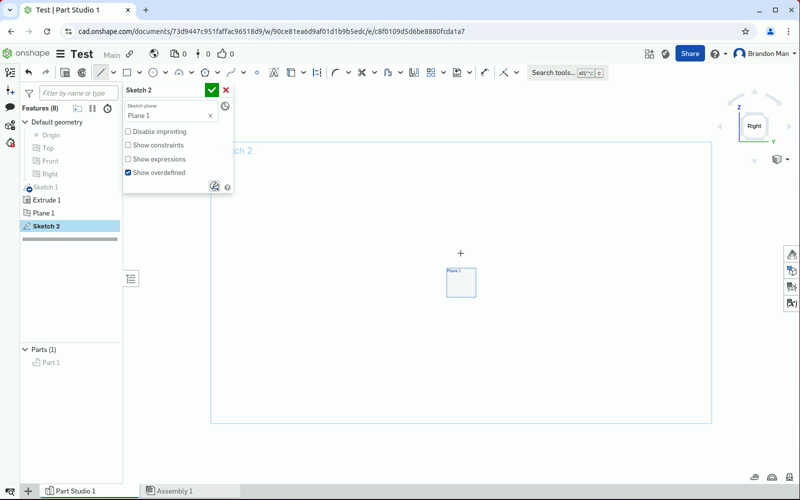
click(460, 252)
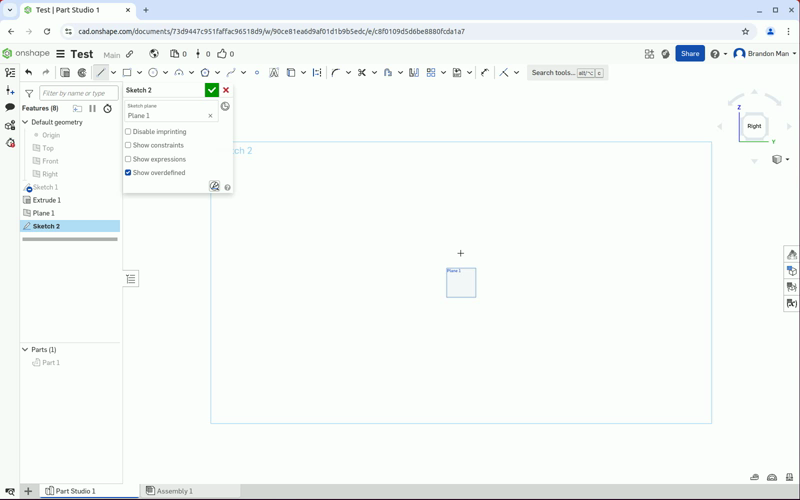
key_up(shift)
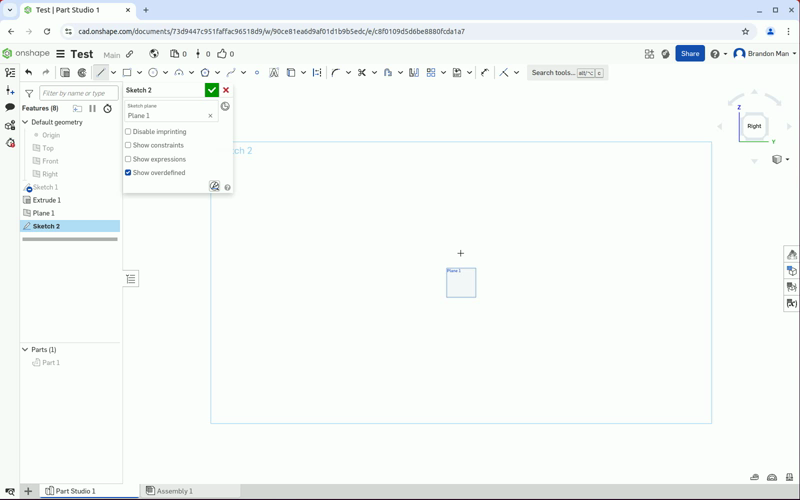
key_down(shift)
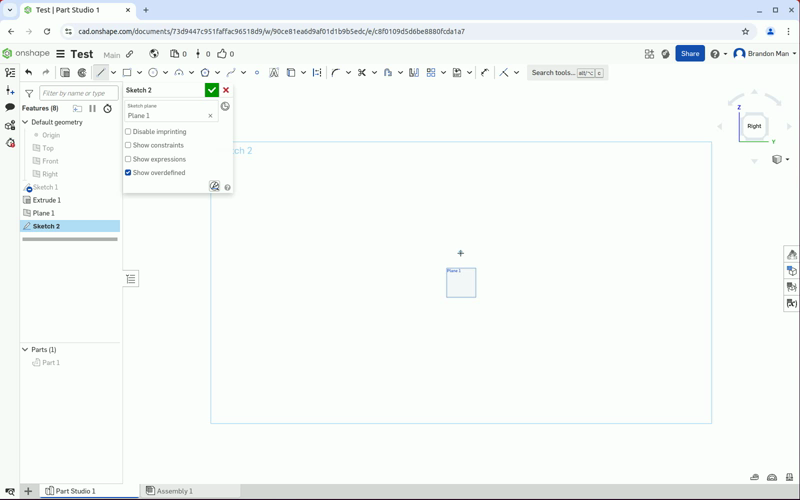
mouse_move(490, 252)
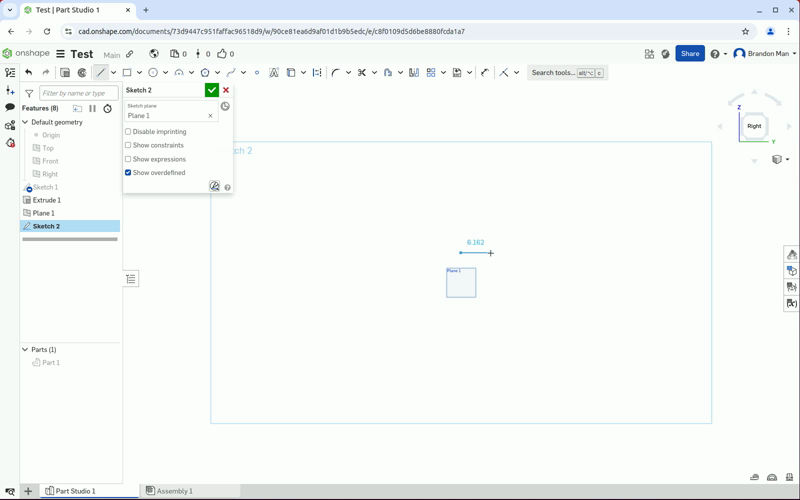
mouse_move(488, 225)
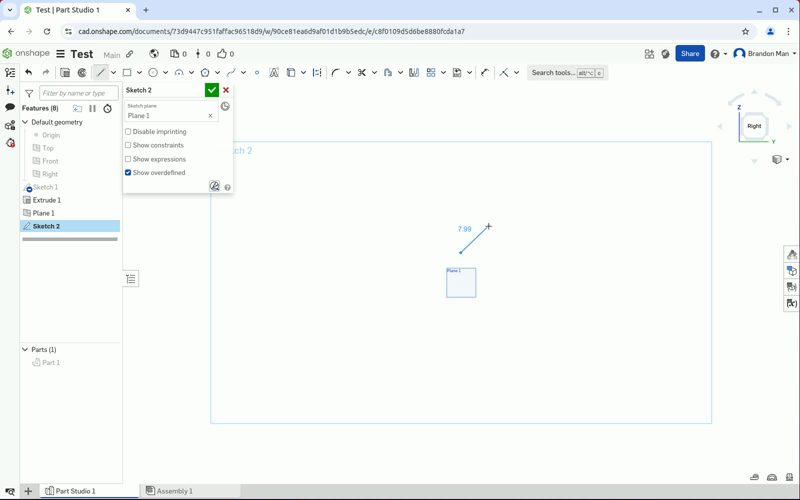
click(488, 225)
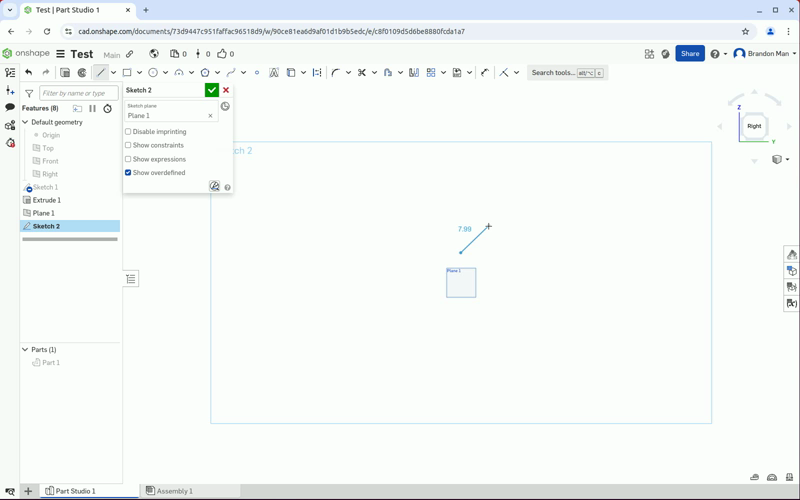
key_up(shift)
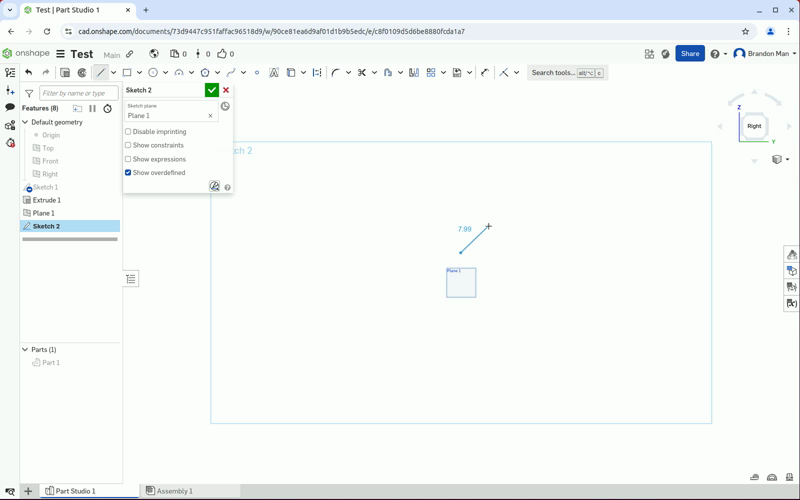
key_down(shift)
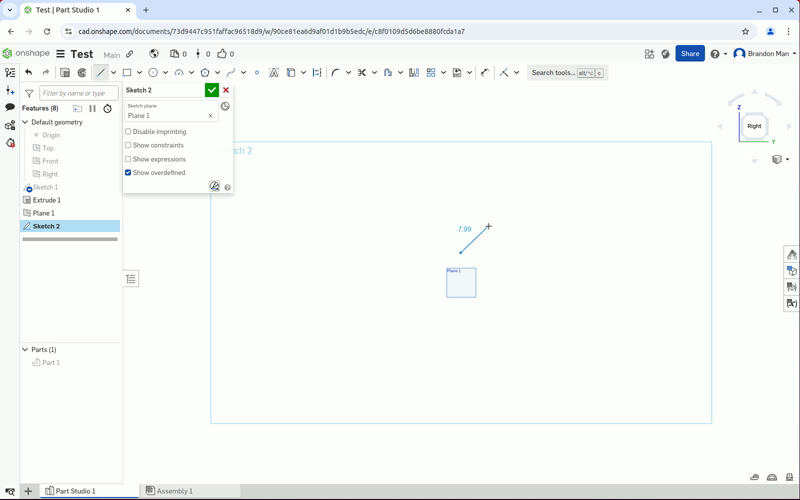
mouse_move(518, 225)
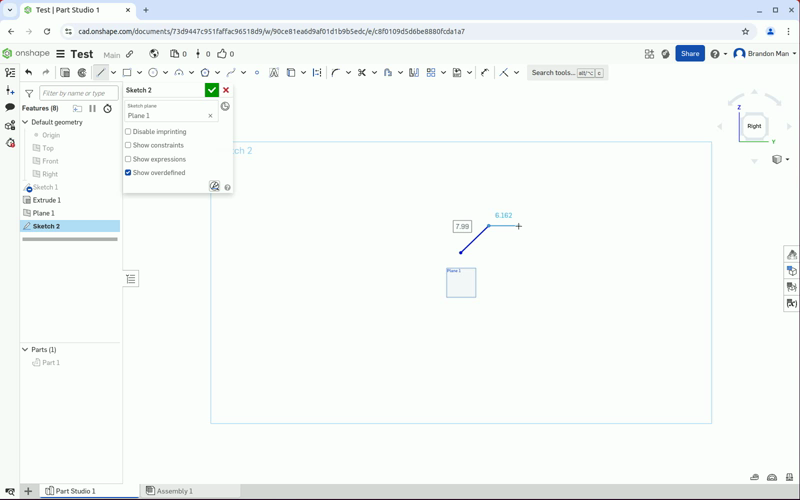
mouse_move(460, 225)
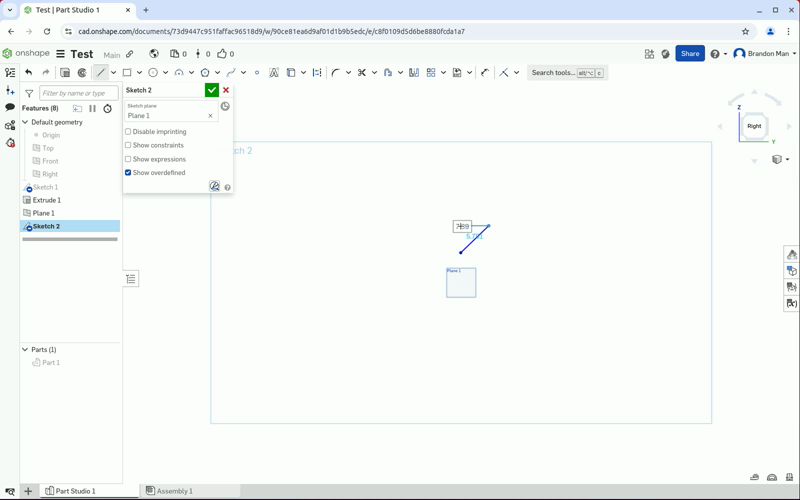
click(460, 225)
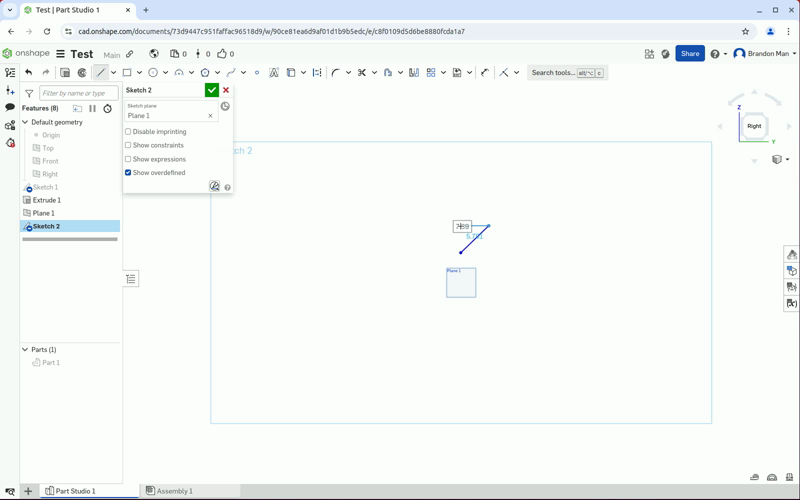
key_up(shift)
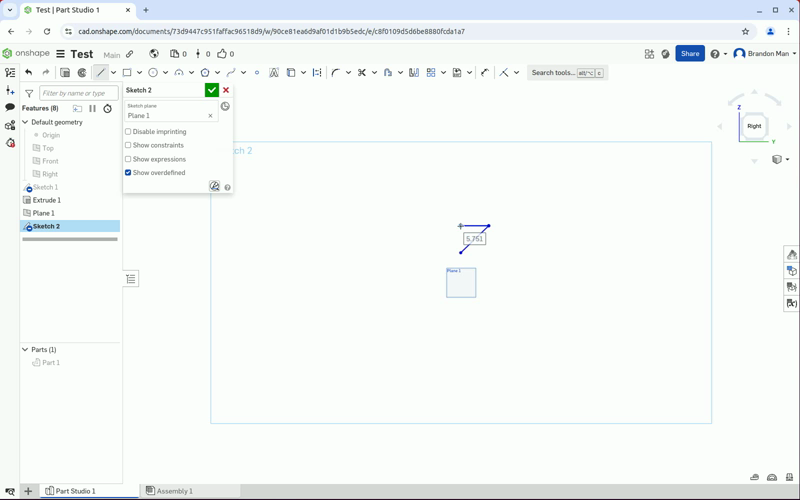
mouse_move(490, 225)
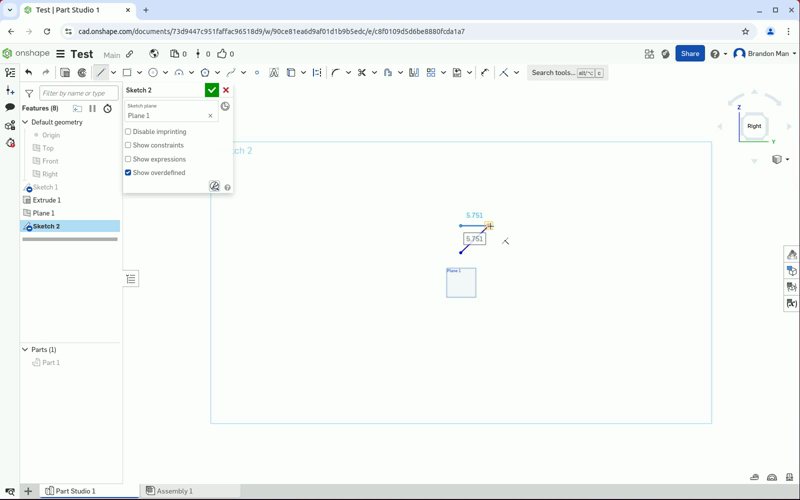
key_down(shift)
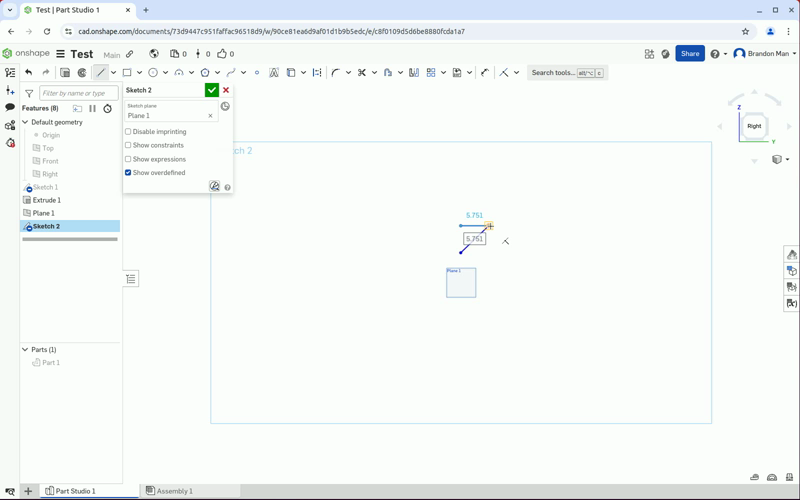
mouse_move(460, 252)
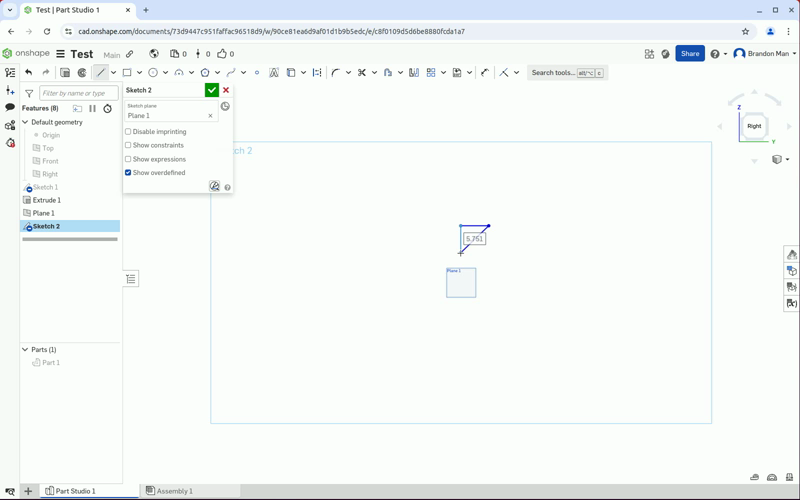
key_up(shift)
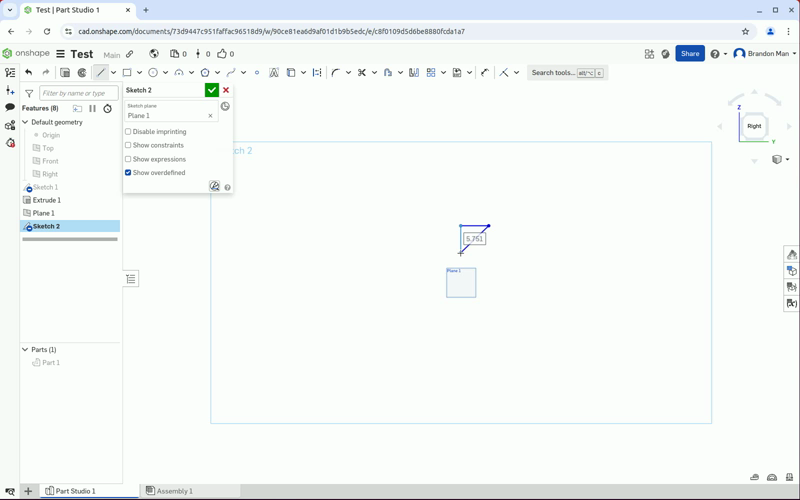
click(460, 252)
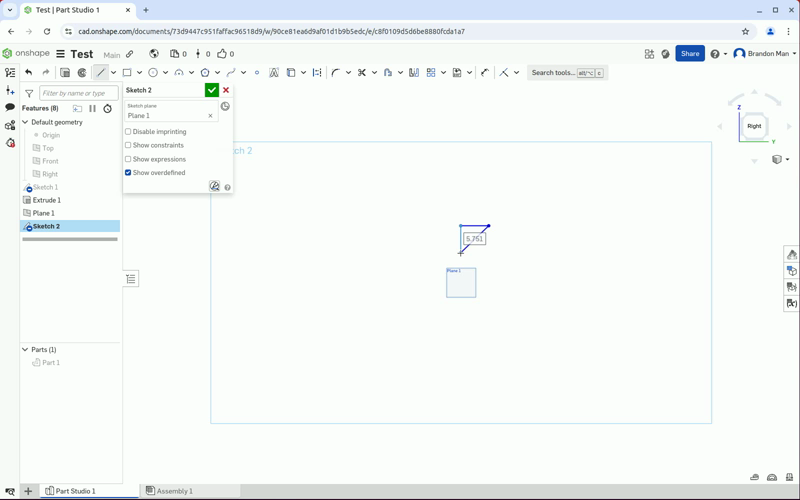
key(esc)
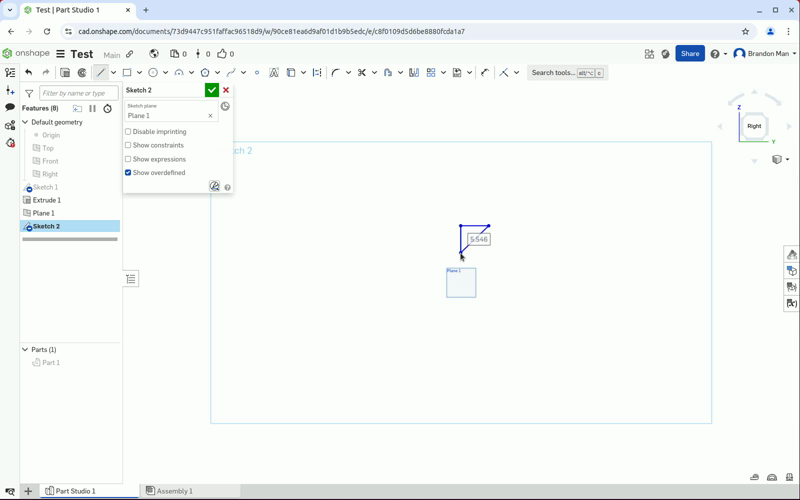
mouse_move(465, 228)
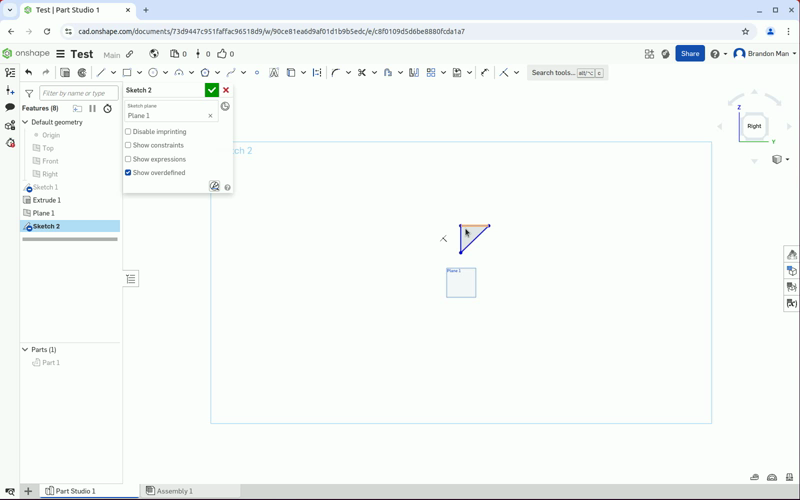
scroll(6)
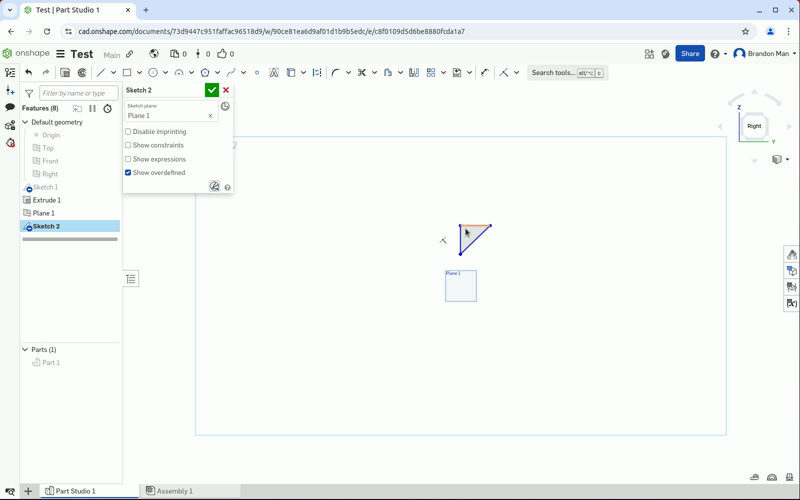
scroll(6)
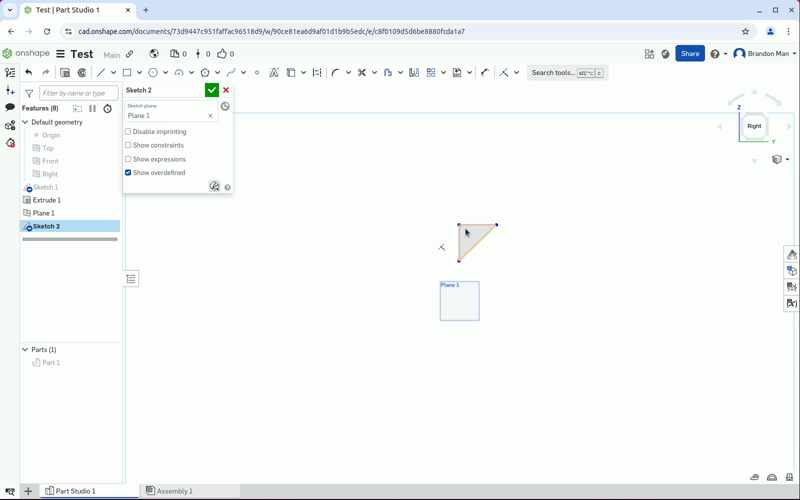
scroll(6)
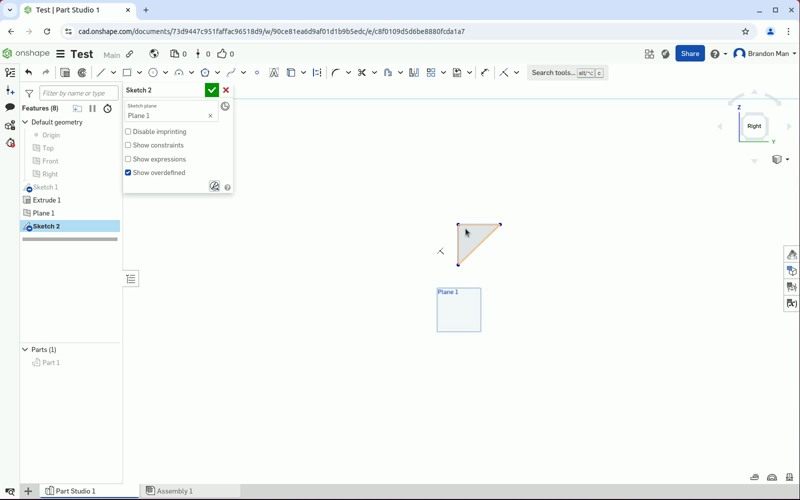
scroll(6)
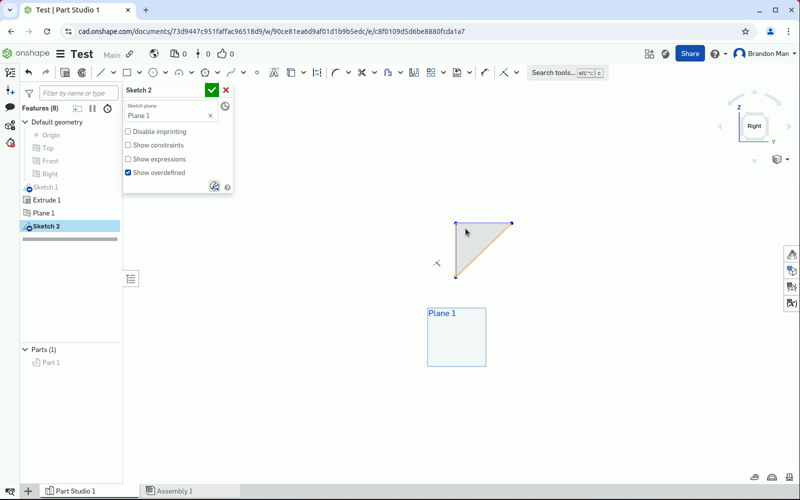
scroll(6)
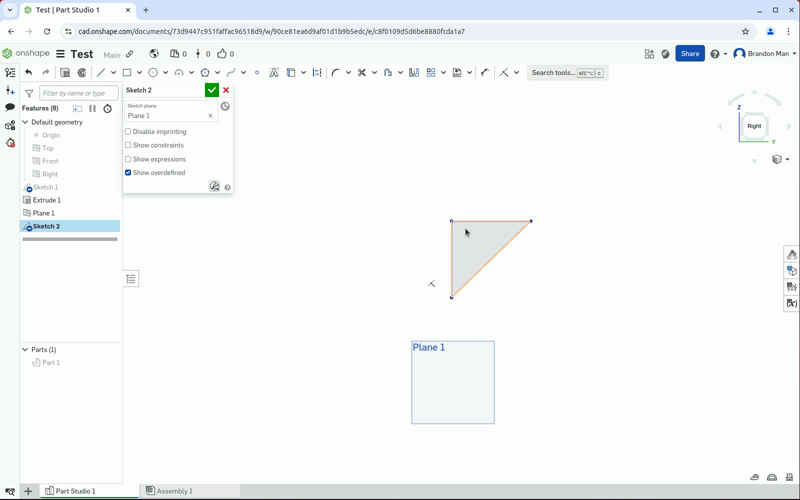
scroll(6)
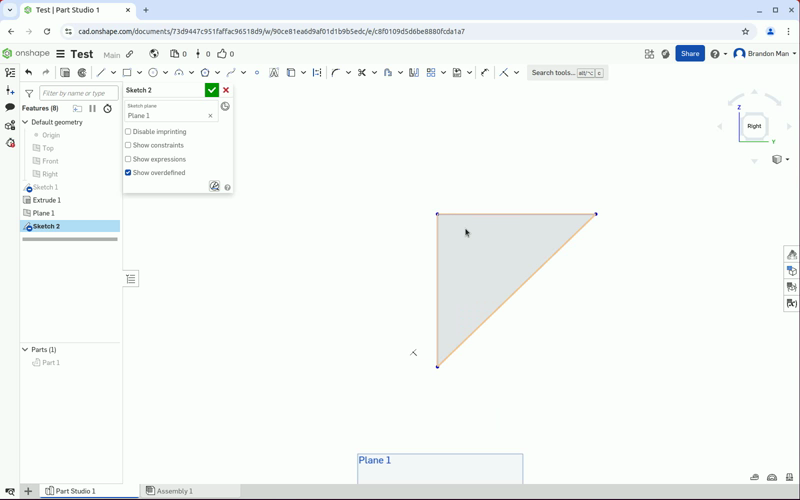
scroll(6)
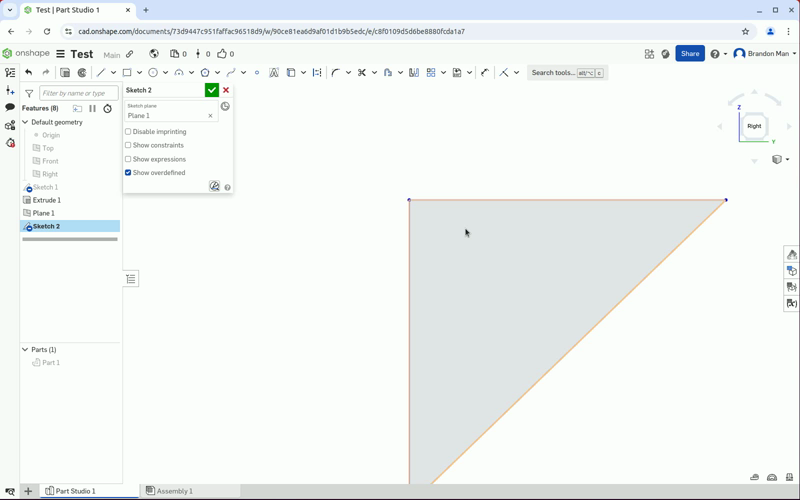
click(465, 228)
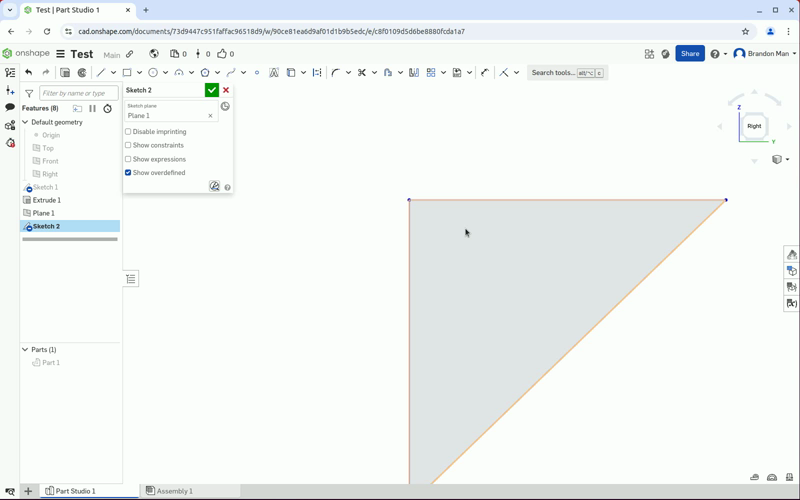
scroll(-6)
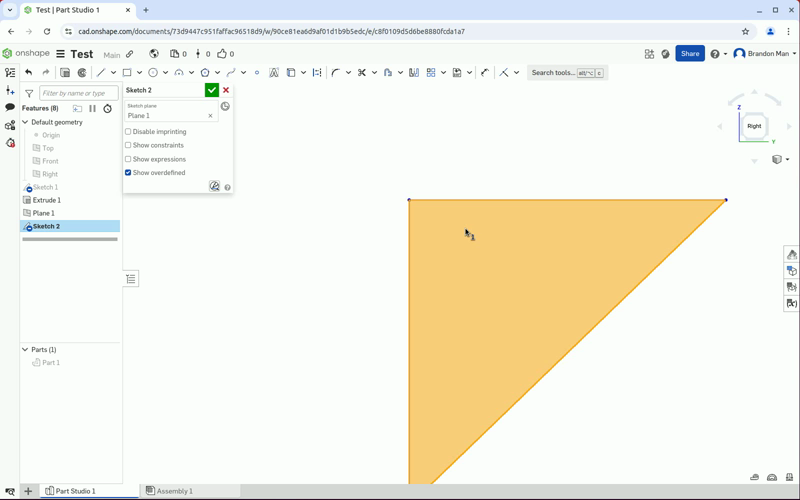
scroll(-6)
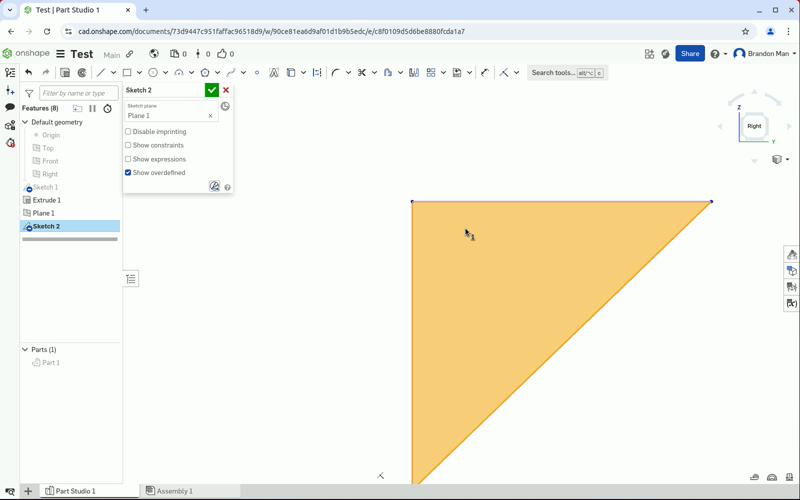
scroll(-6)
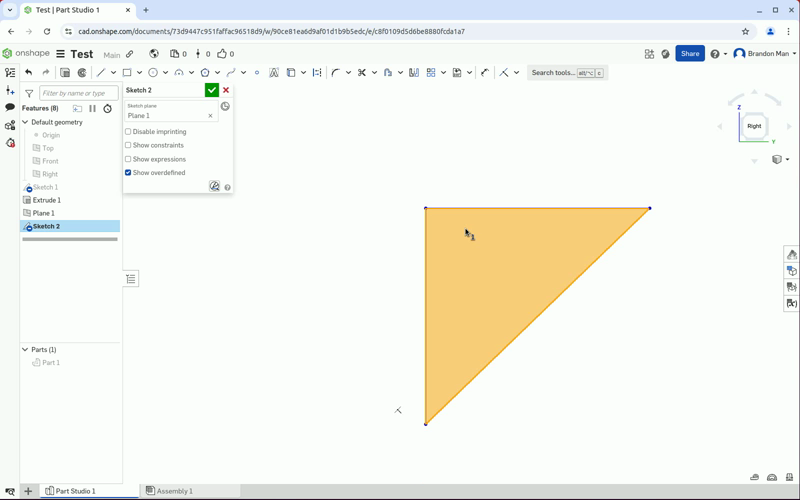
scroll(-6)
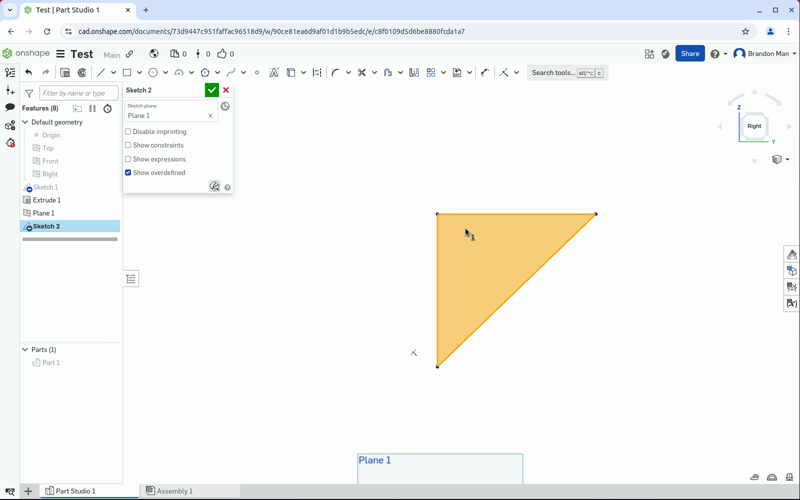
scroll(-6)
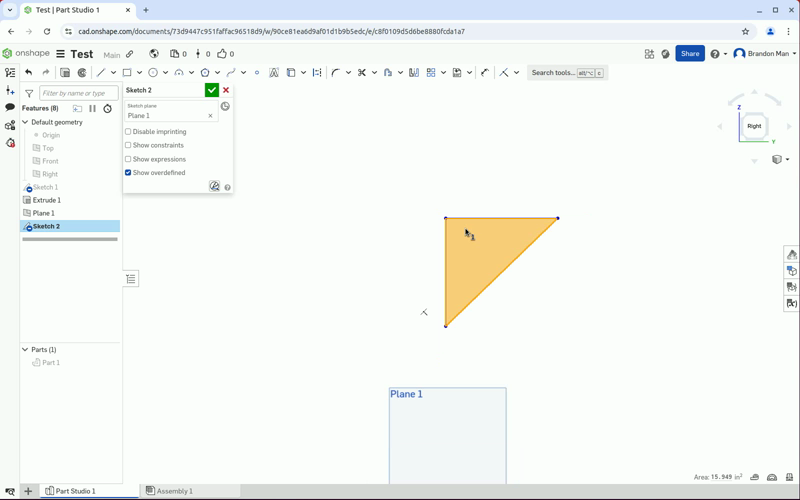
scroll(-6)
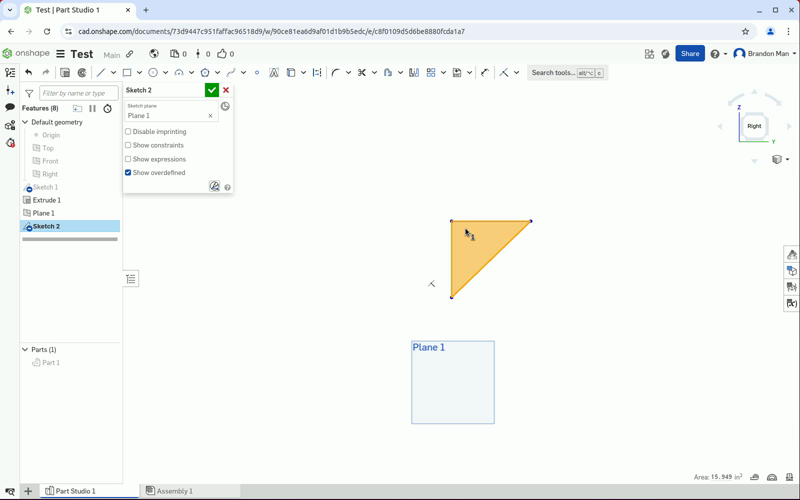
scroll(-6)
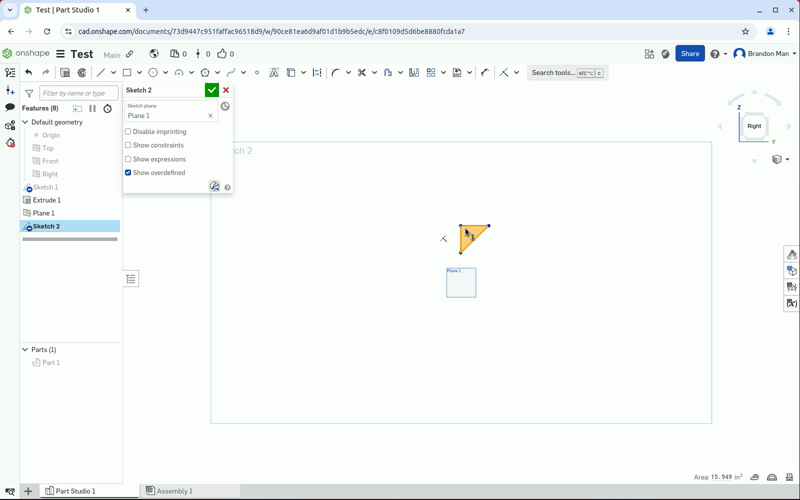
mouse_move(73, 352)
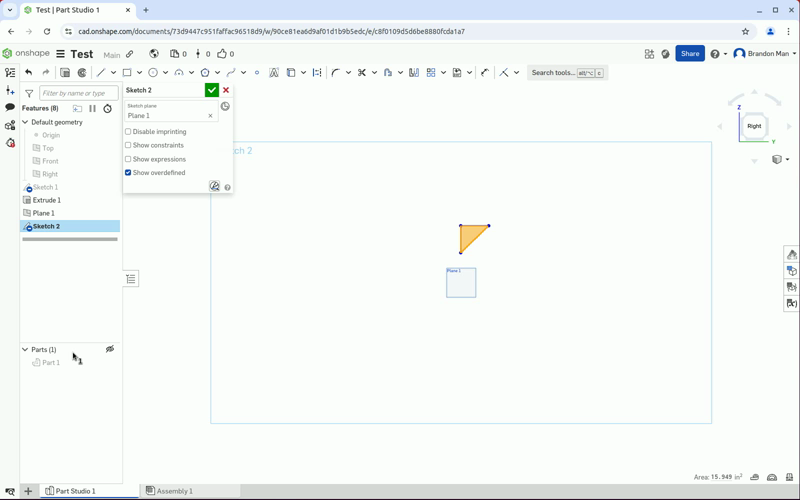
key(shift+y)
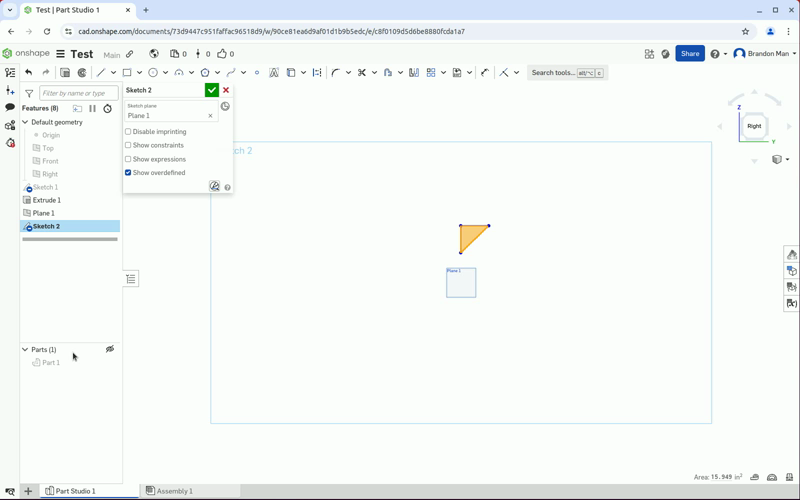
key(shift+e)
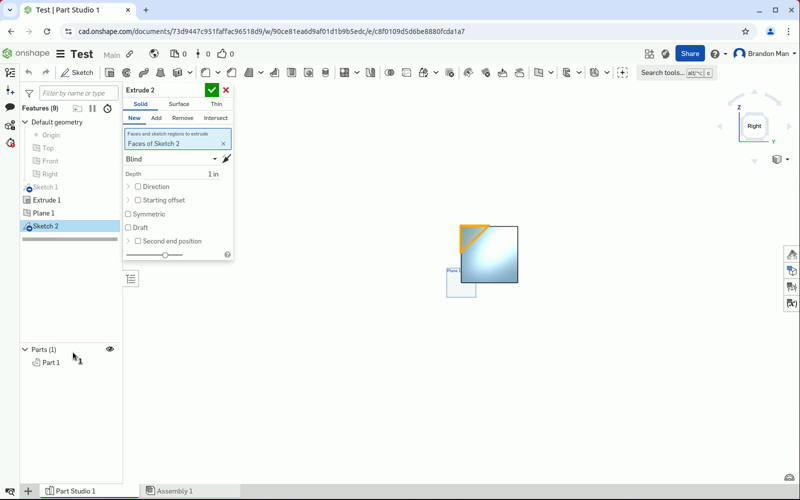
mouse_move(143, 106)
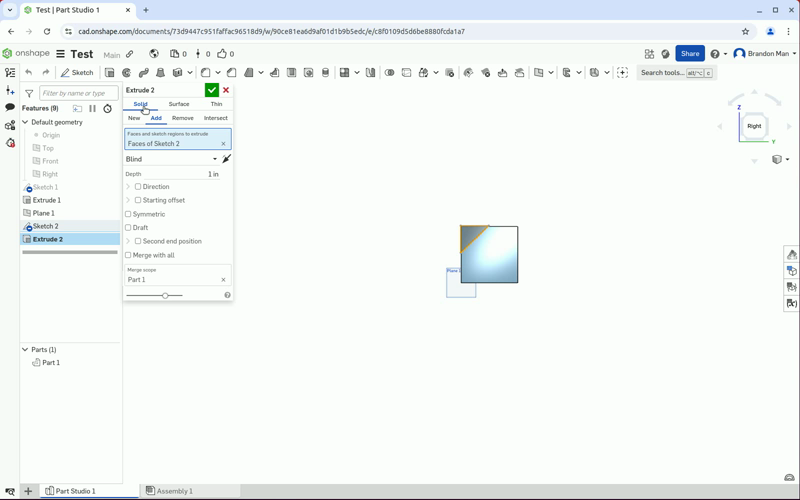
click(143, 106)
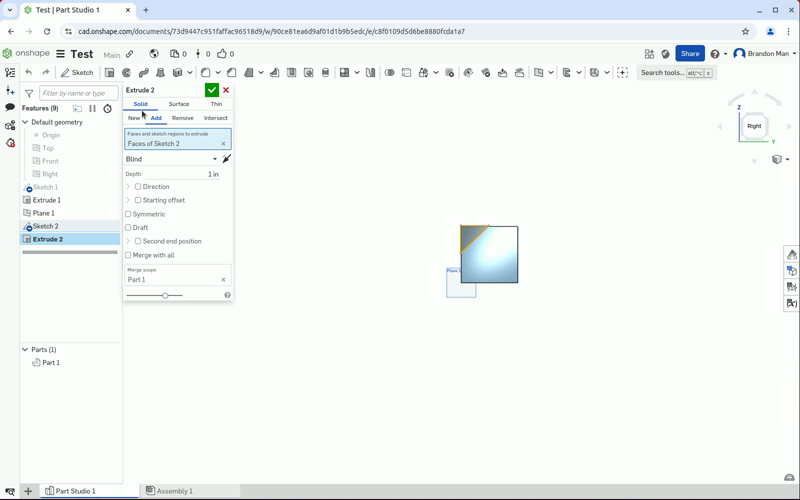
mouse_move(137, 120)
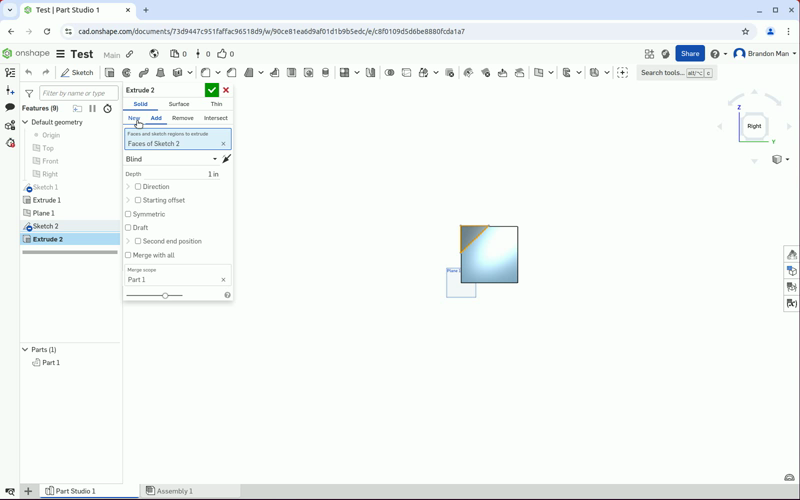
click(137, 120)
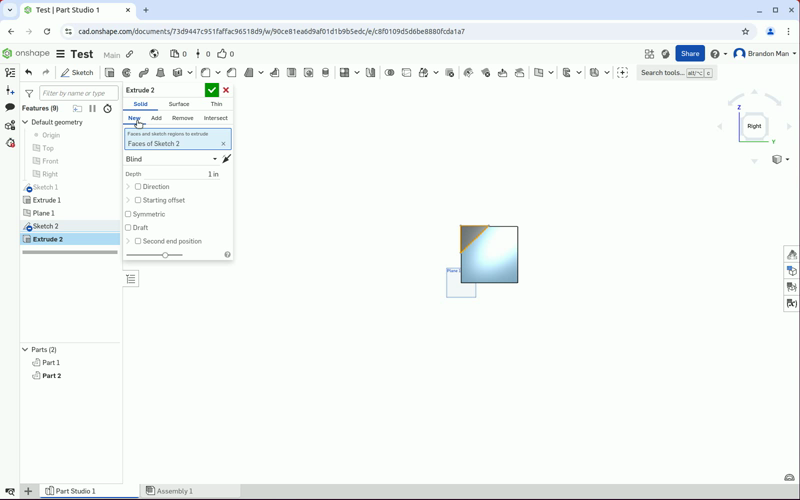
key(tab, 4)
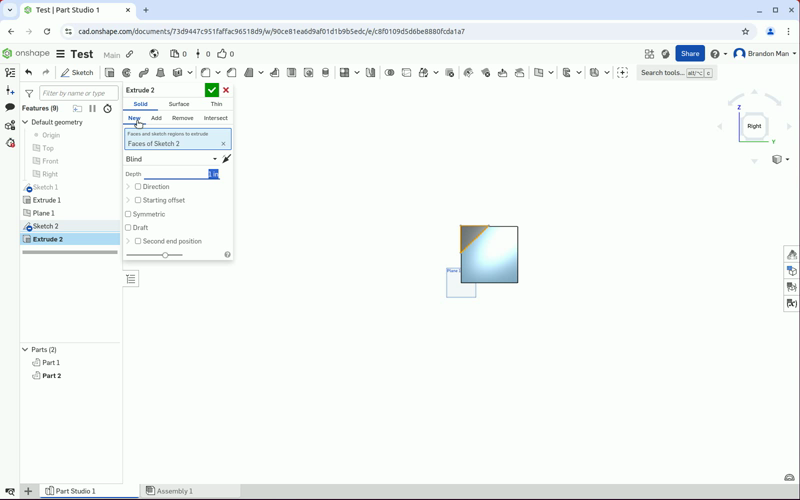
text(6.018)
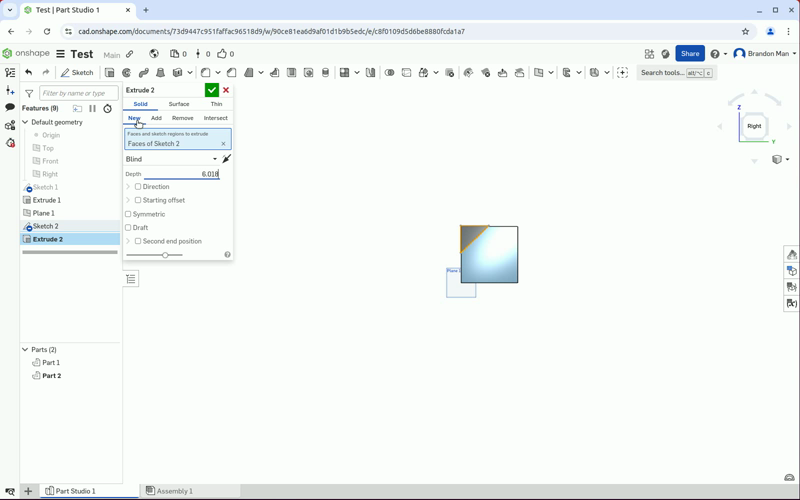
key(enter)
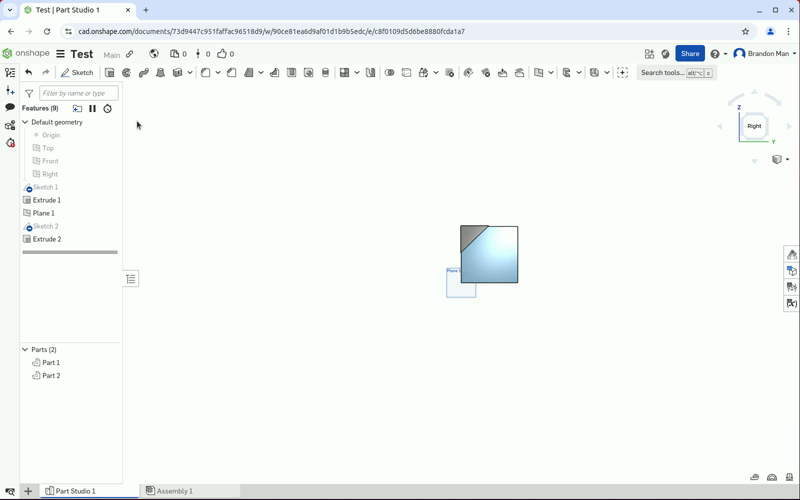
key(shift+h)
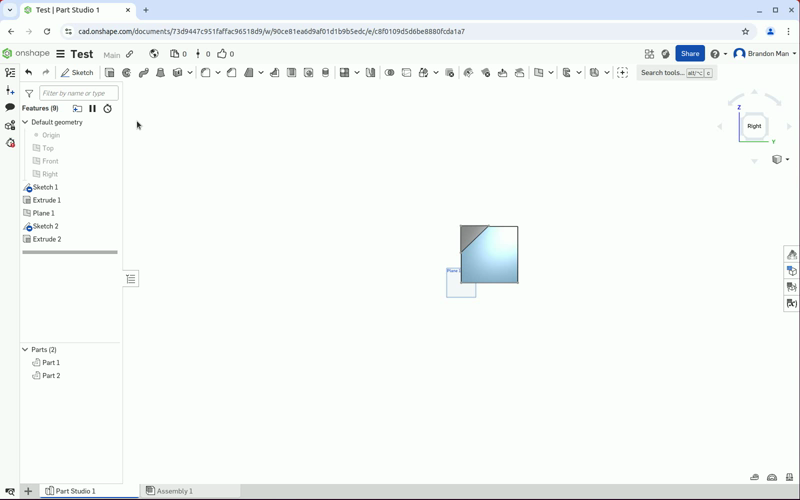
key(shift+h)
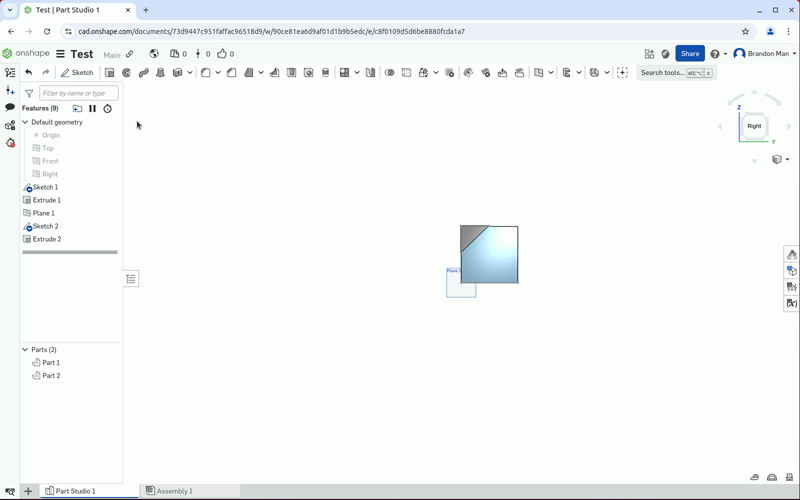
key(shift+7)
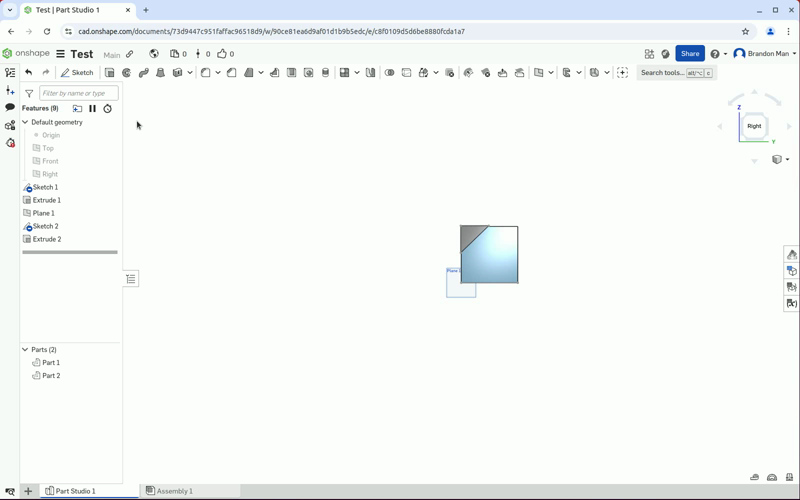
key(right, 2)
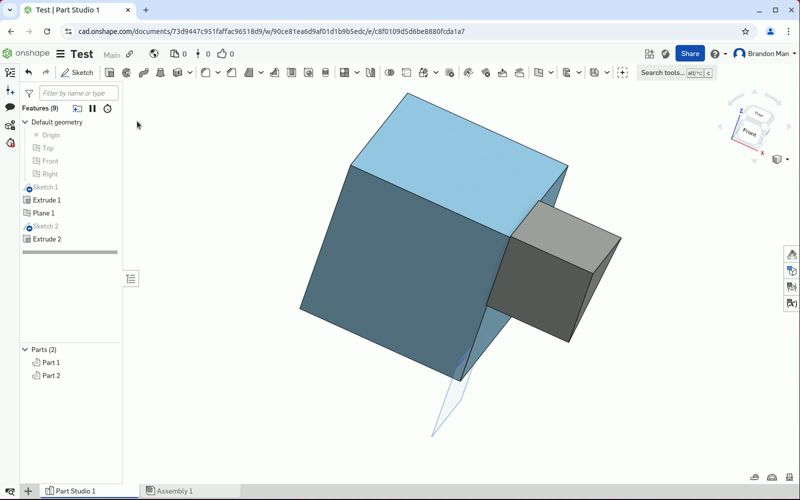
key(down, 2)
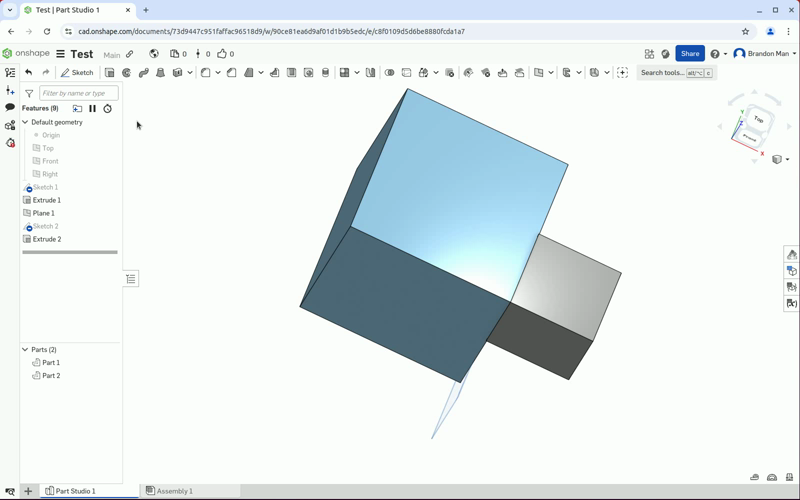
key(up, 2)
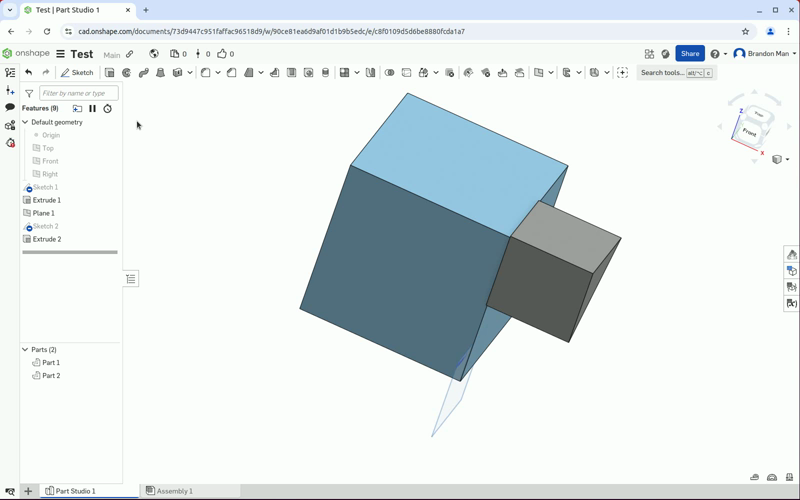
key(left, 2)
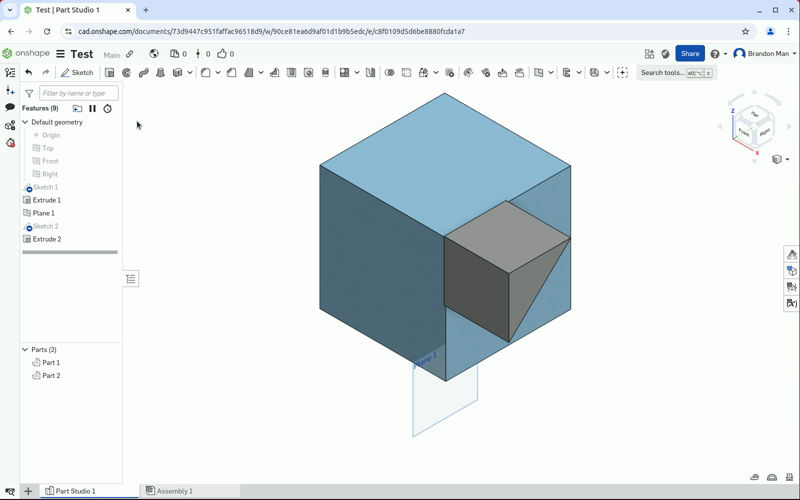
mouse_move(73, 189)
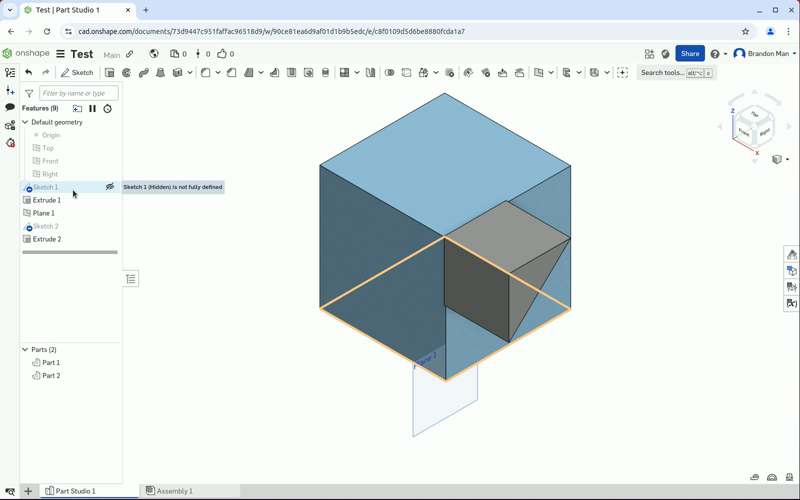
click(73, 189)